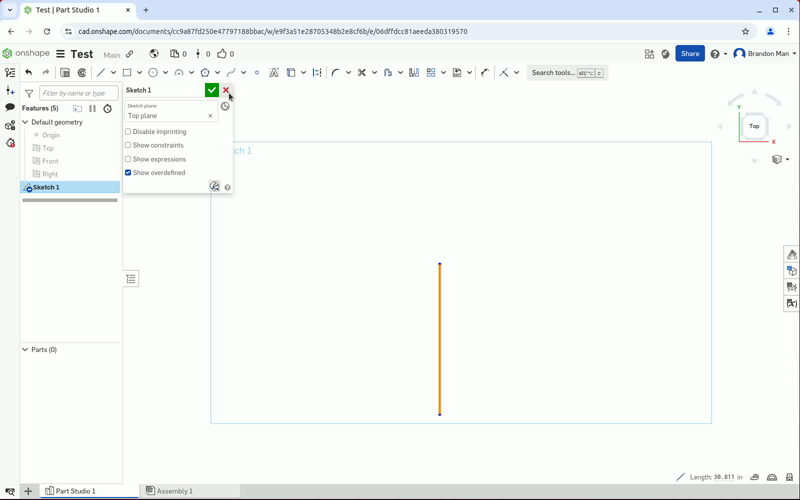
key(shift+h)
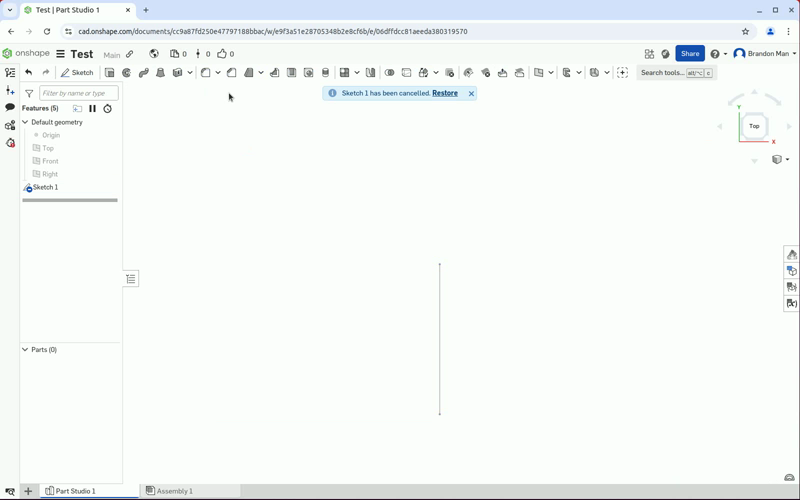
key(shift+s)
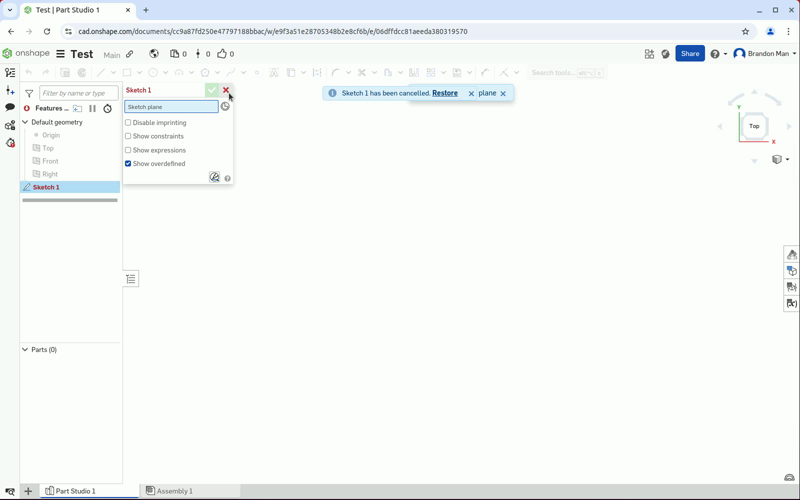
mouse_move(73, 150)
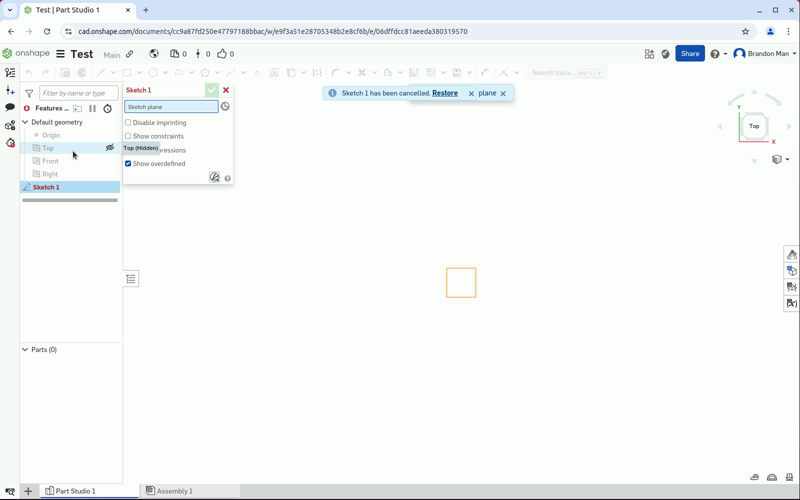
click(73, 150)
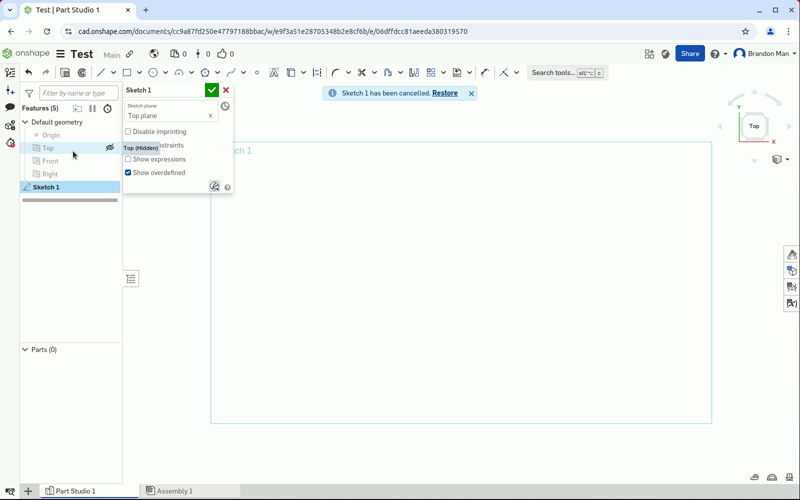
mouse_move(73, 352)
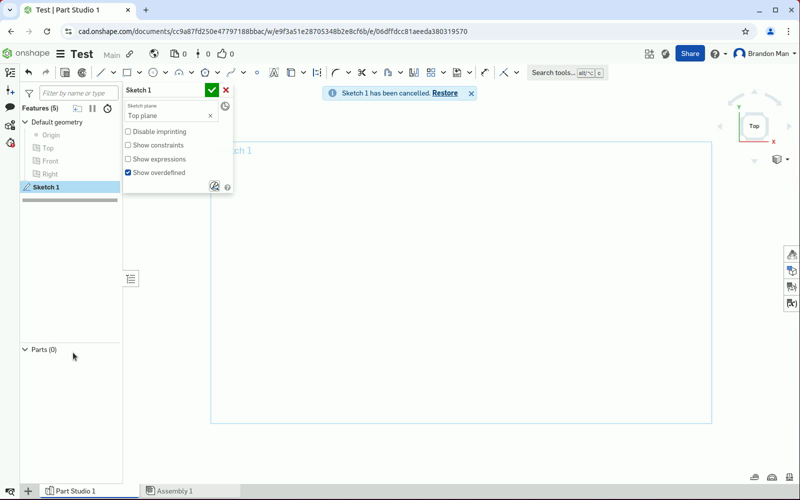
key(y)
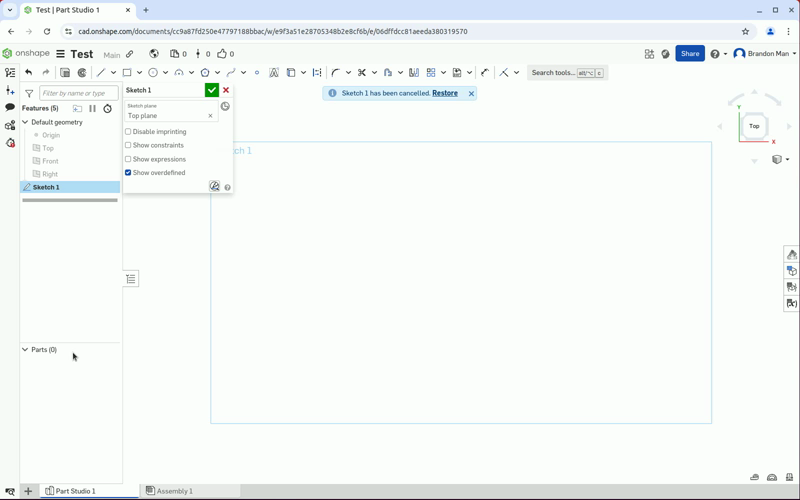
key(c)
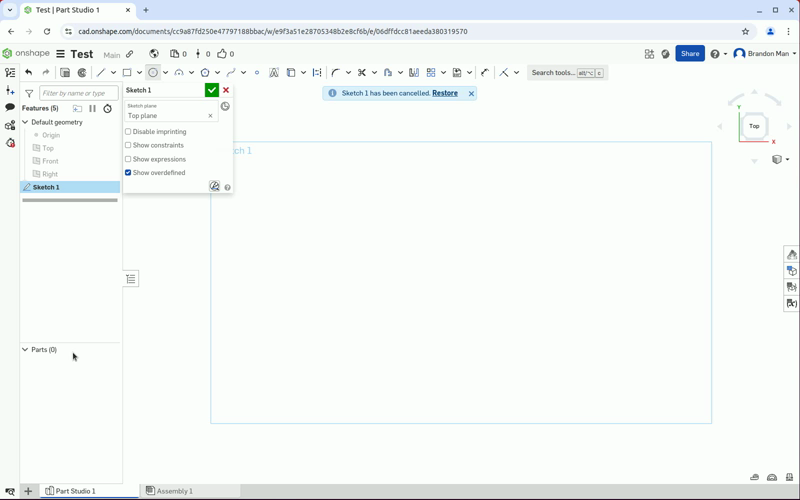
key_down(shift)
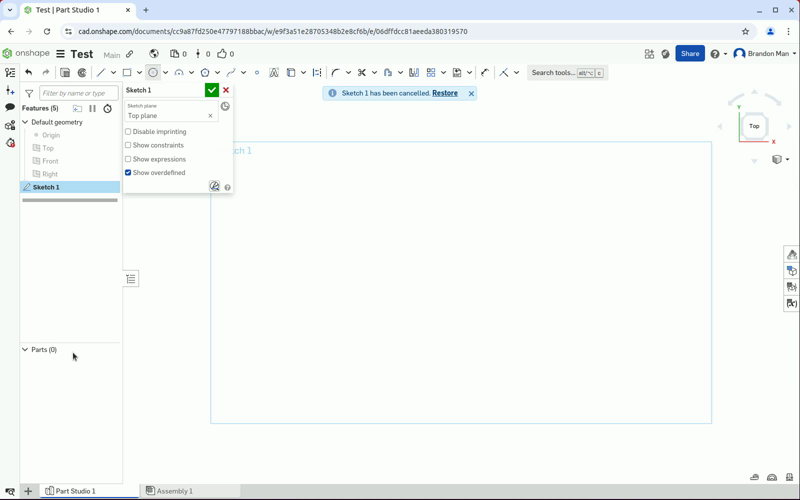
mouse_move(417, 290)
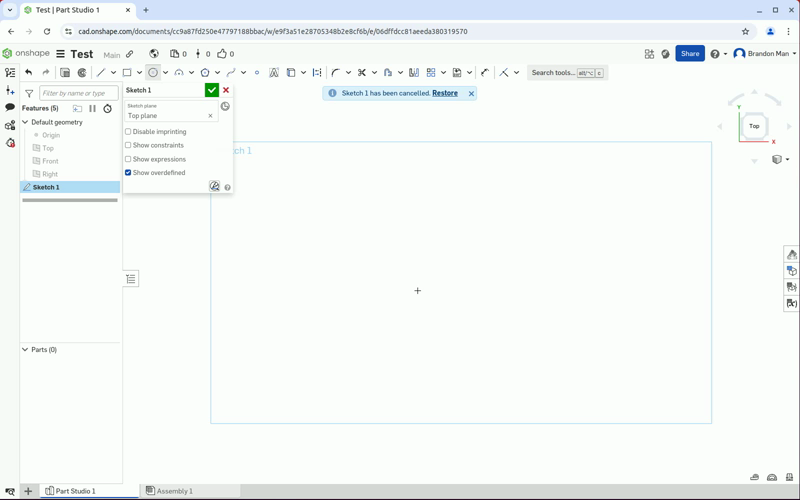
click(417, 290)
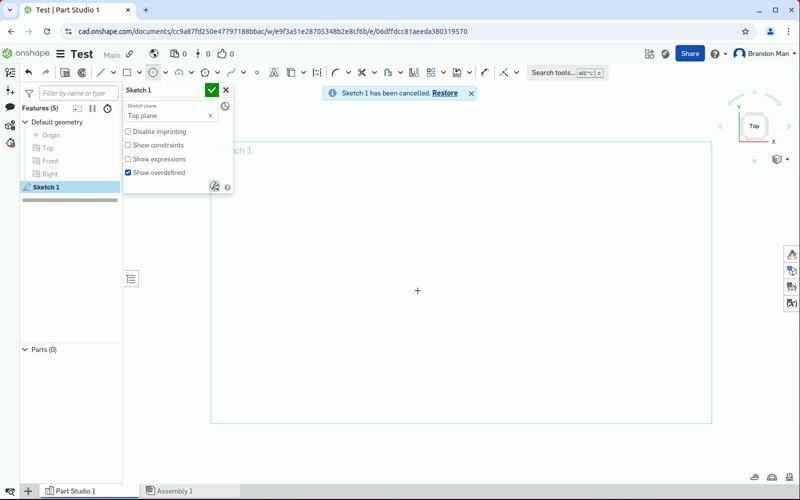
key_up(shift)
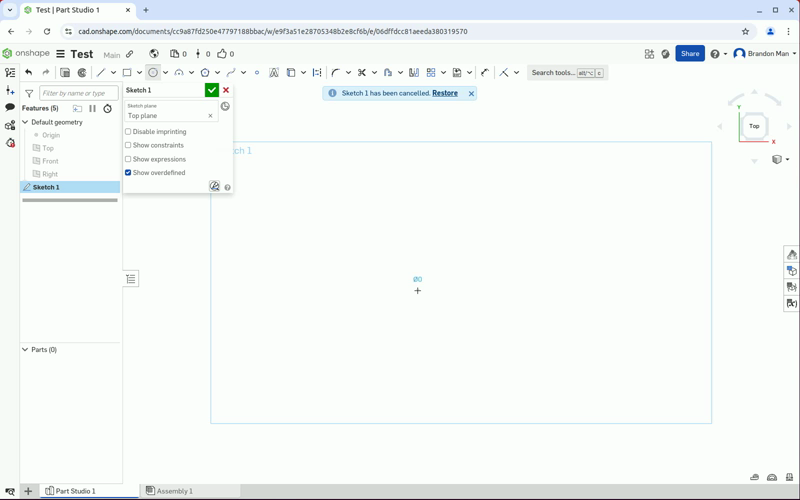
mouse_move(458, 290)
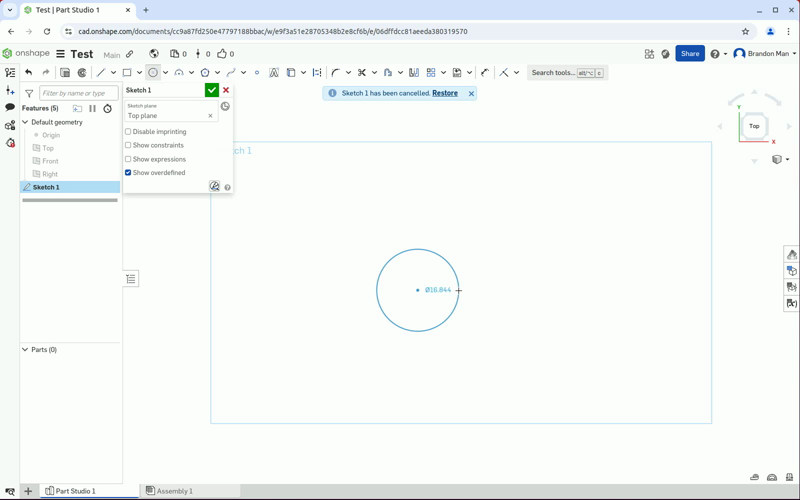
click(458, 290)
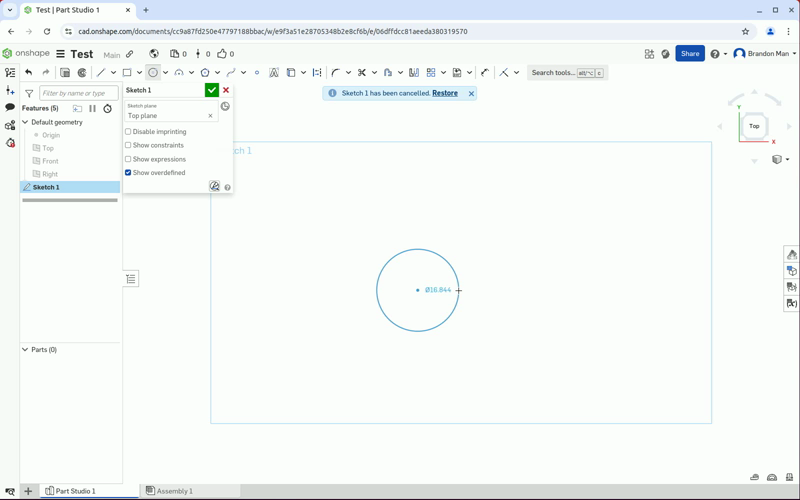
key(esc)
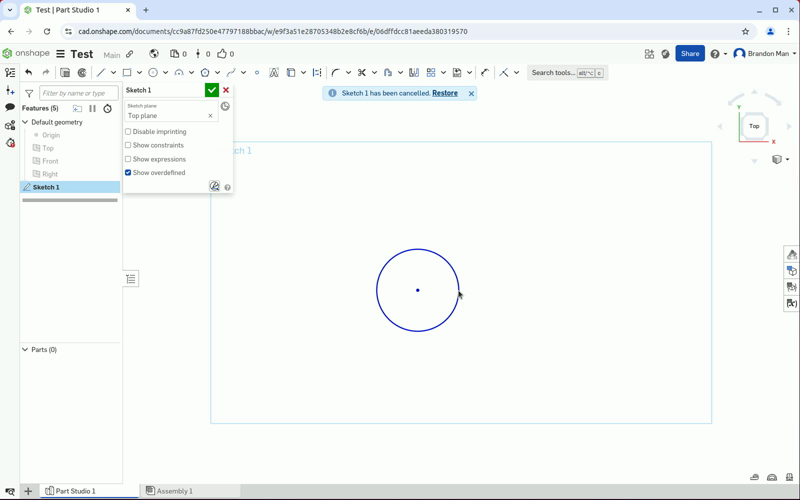
mouse_move(398, 261)
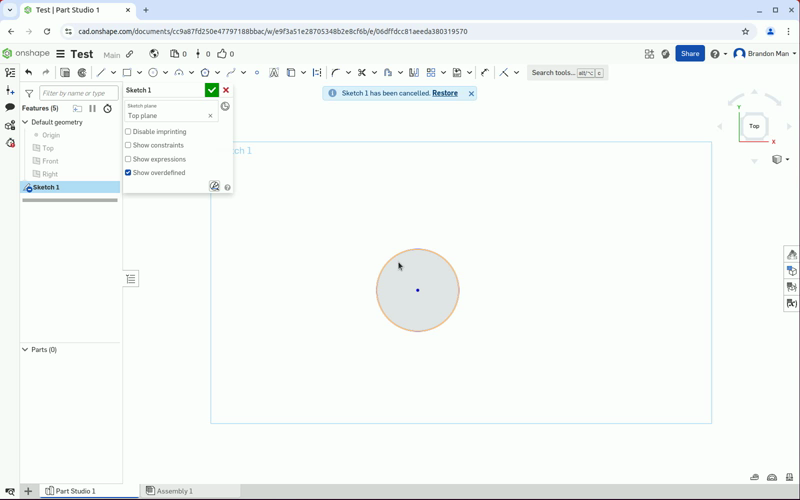
click(398, 261)
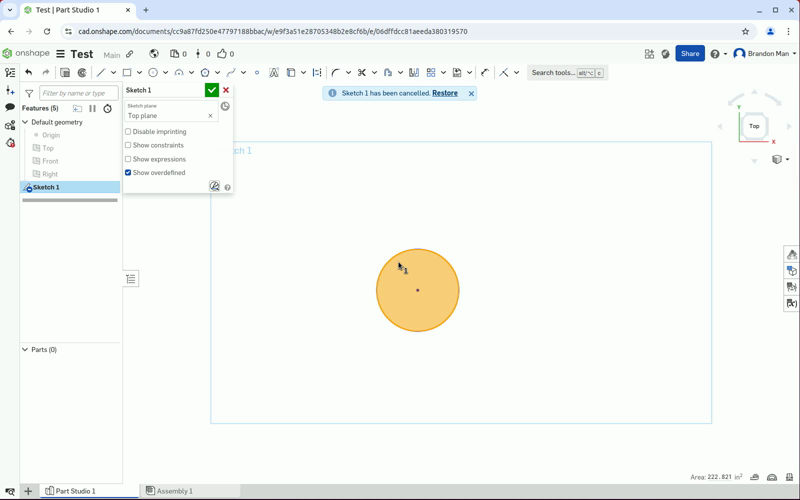
mouse_move(73, 352)
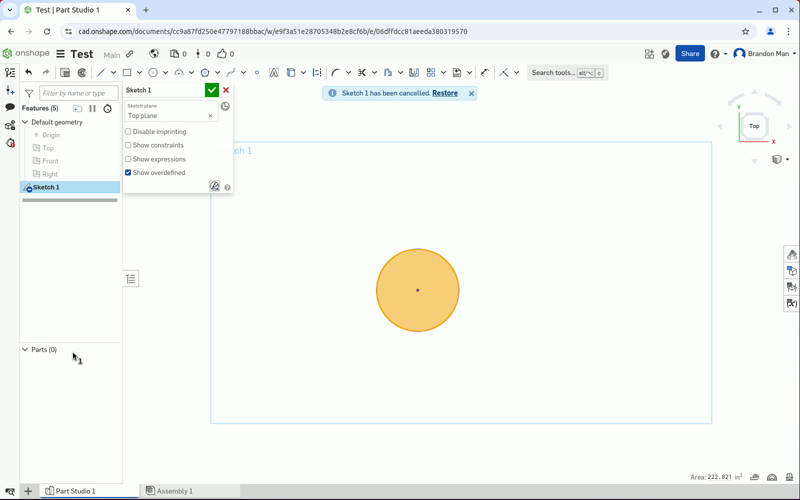
key(shift+y)
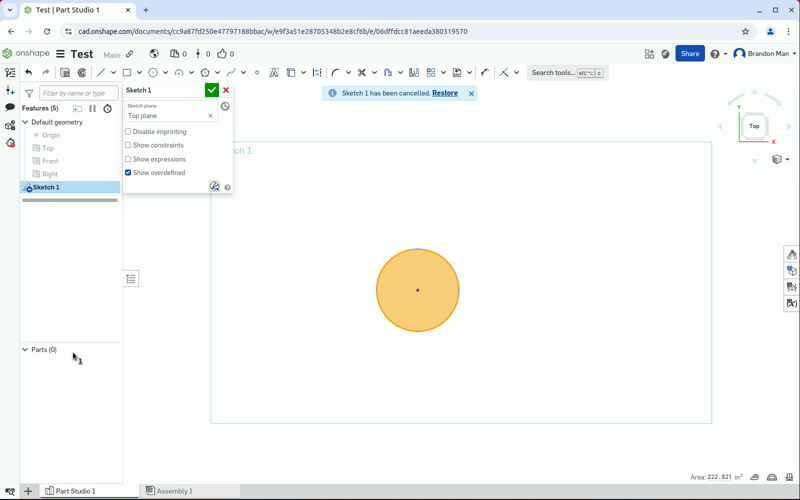
key(shift+e)
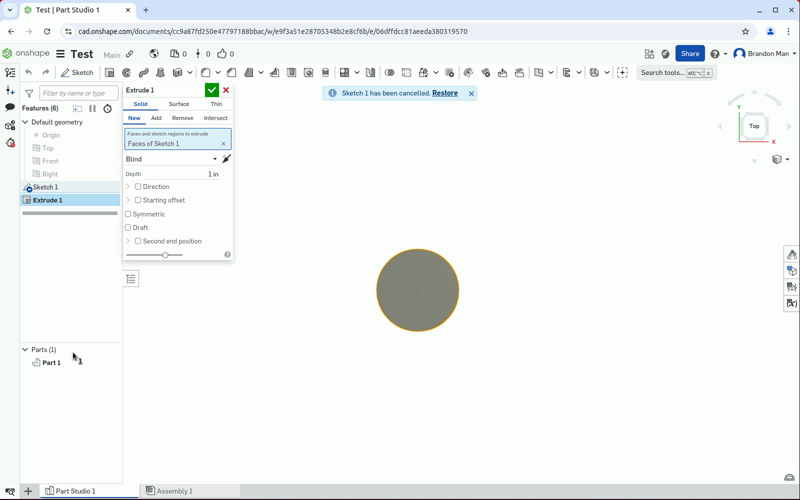
mouse_move(143, 106)
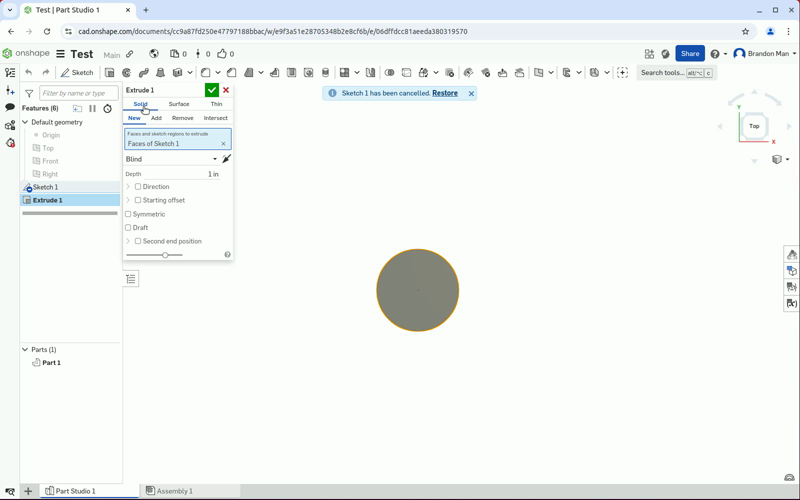
click(143, 106)
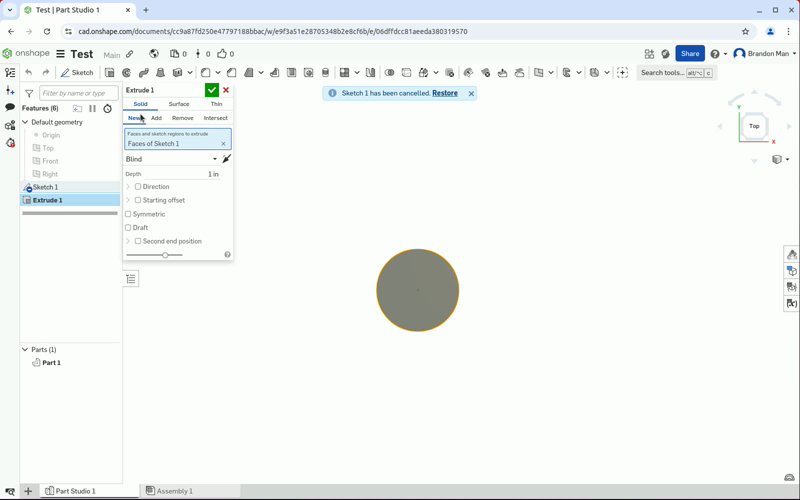
mouse_move(137, 120)
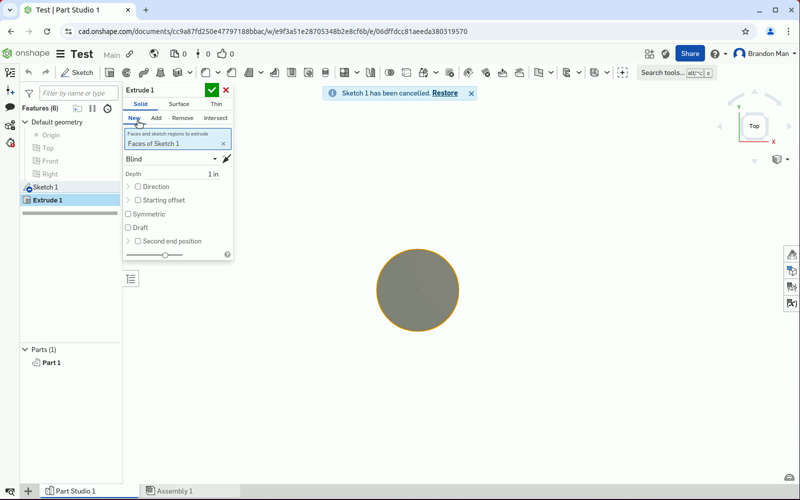
click(137, 120)
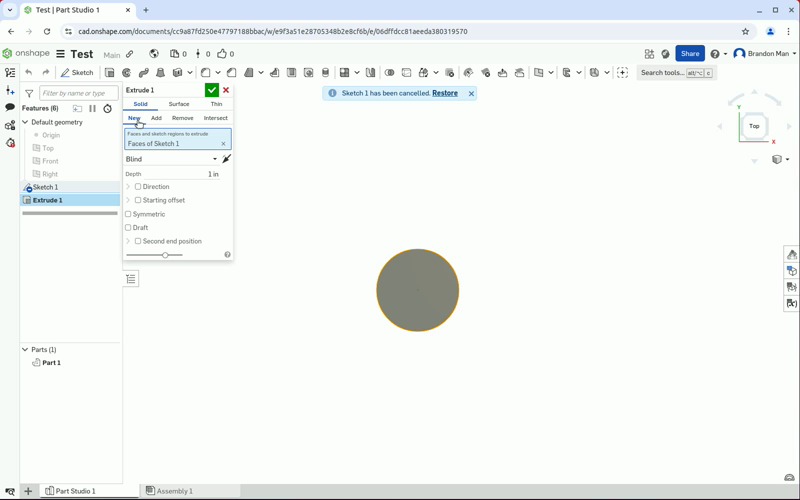
key(tab, 4)
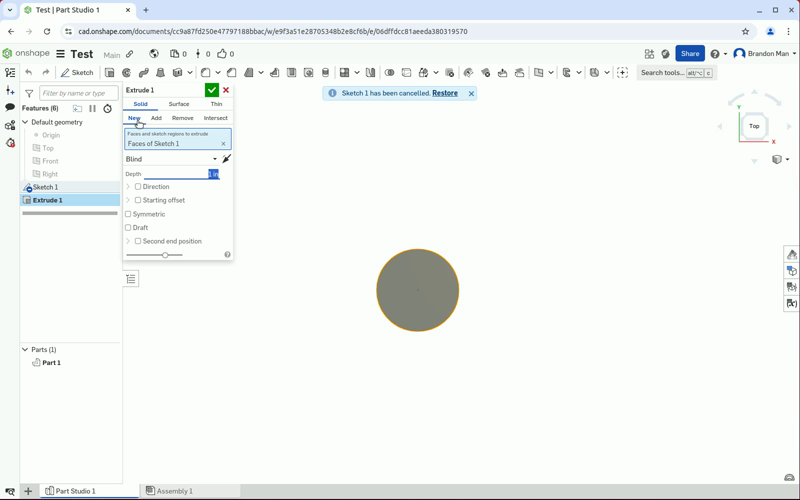
text(23.108)
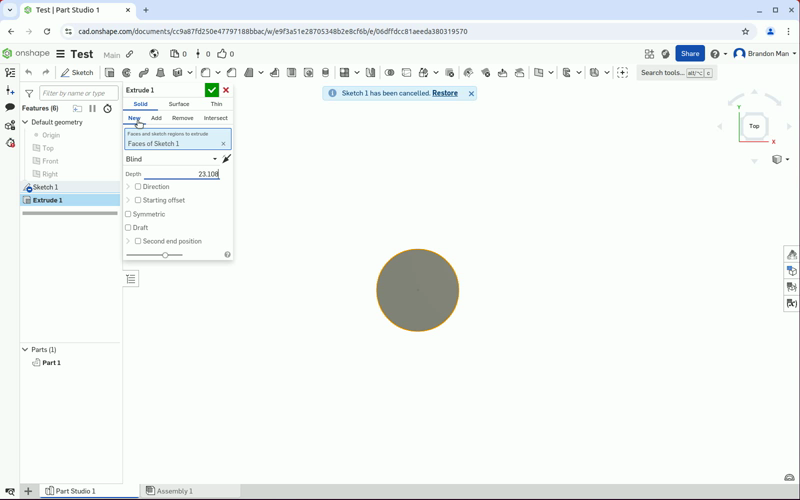
key(enter)
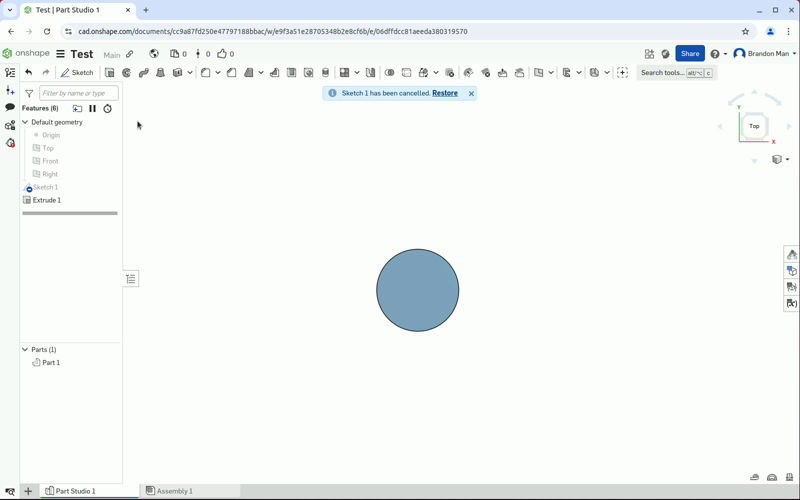
key(shift+h)
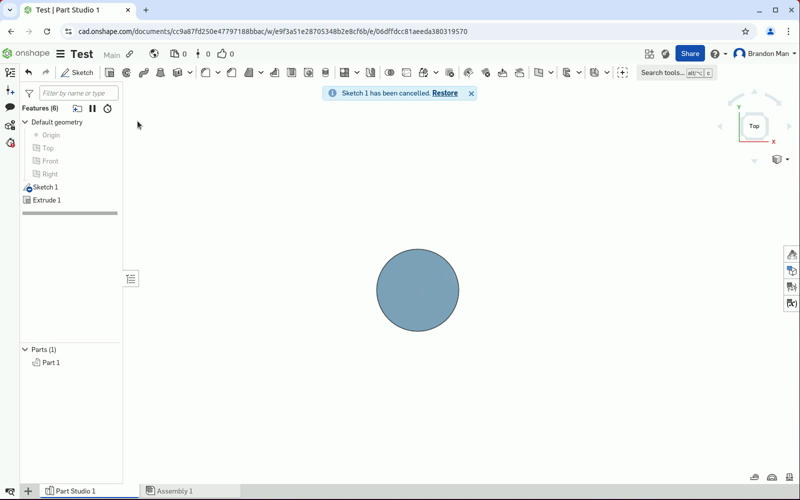
key(shift+h)
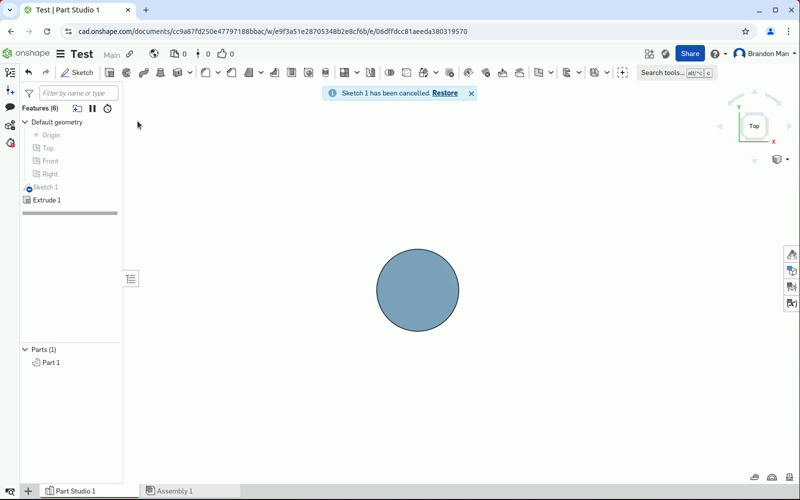
mouse_move(73, 189)
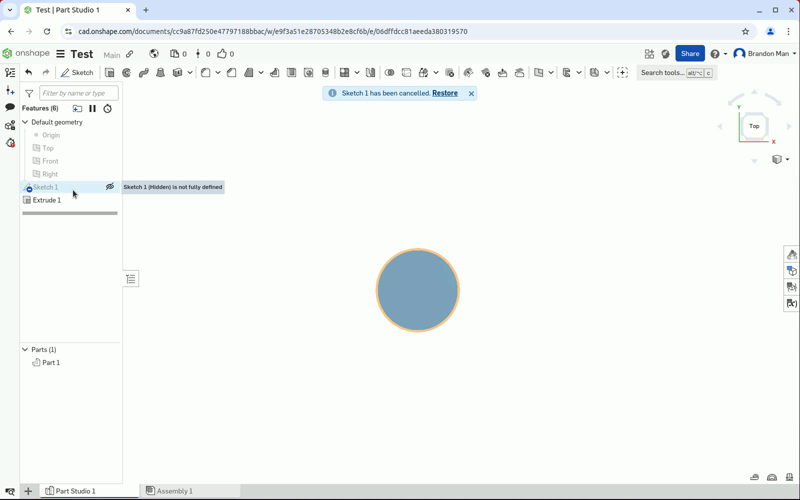
click(73, 189)
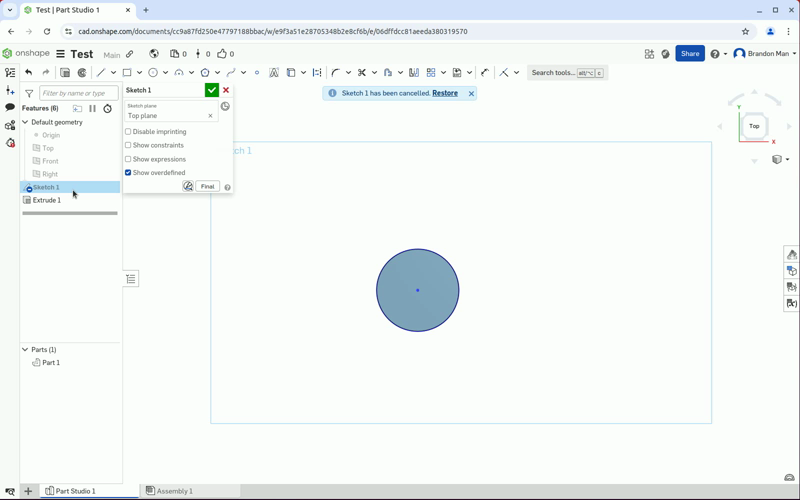
mouse_move(229, 92)
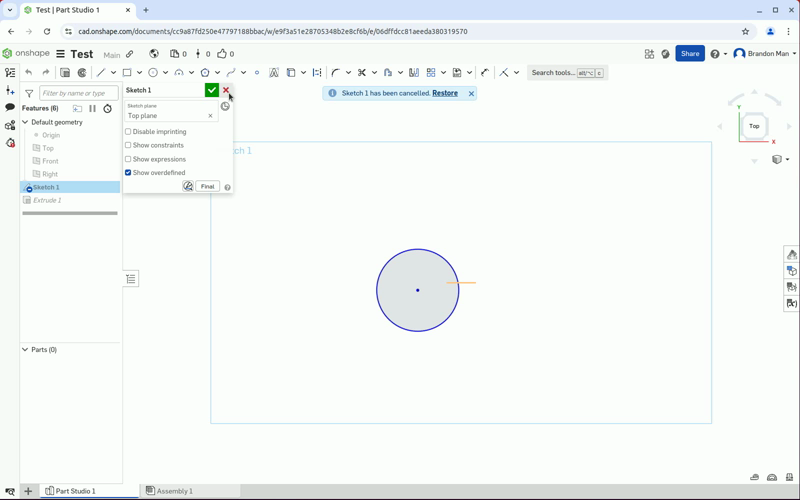
click(229, 92)
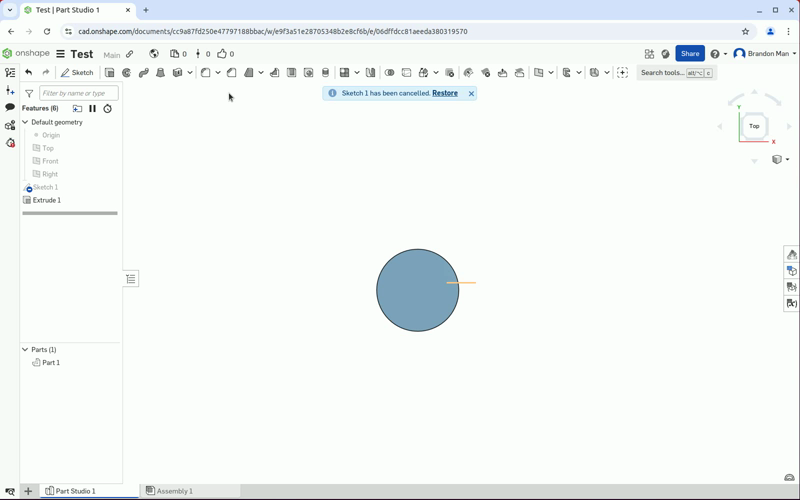
mouse_move(541, 75)
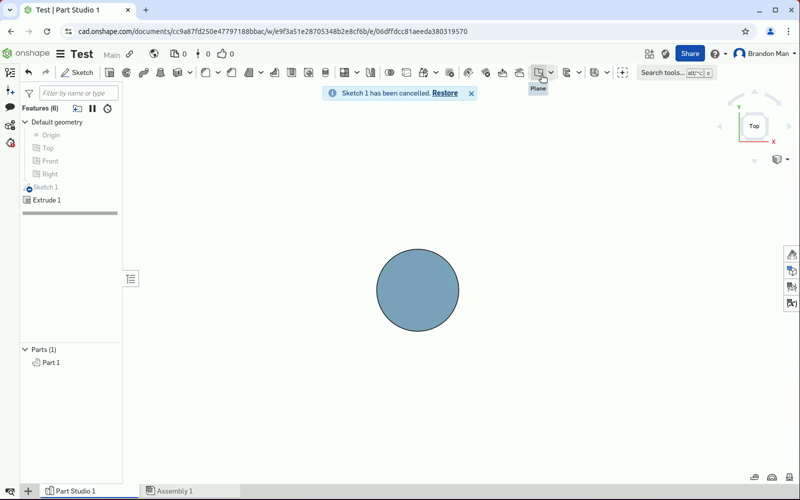
click(541, 75)
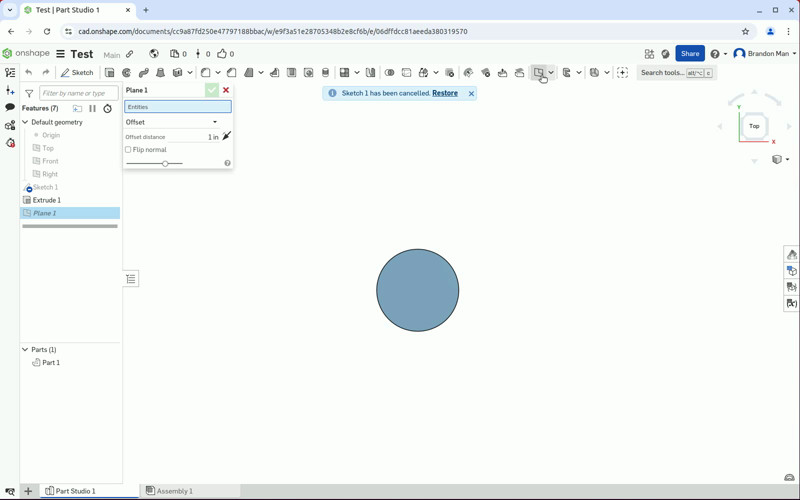
mouse_move(73, 150)
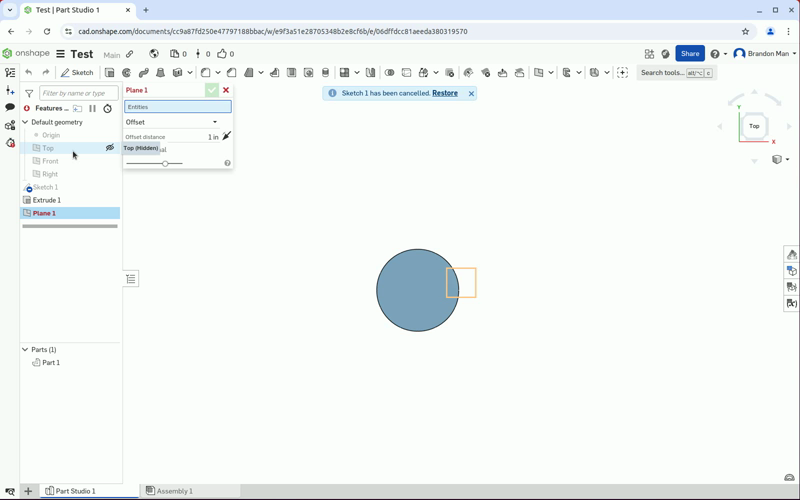
click(73, 150)
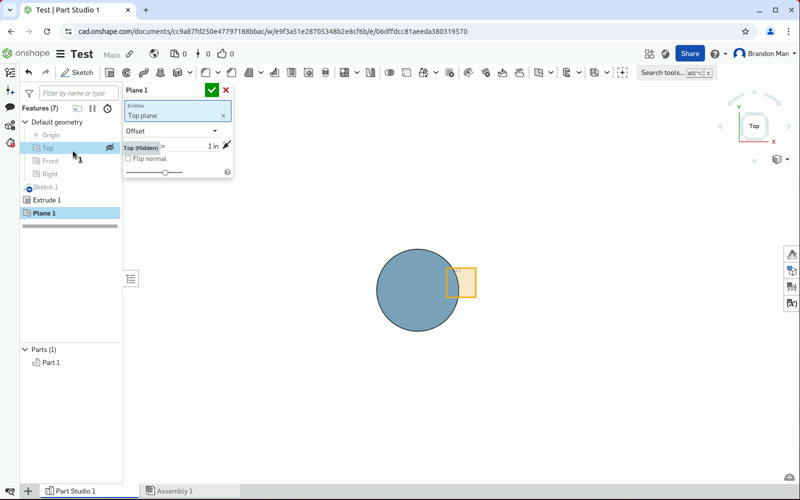
key(tab, 2)
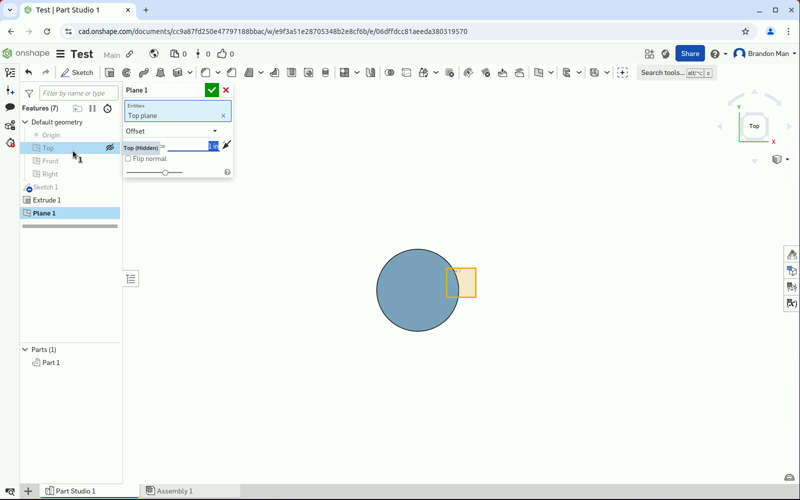
text(23.108)
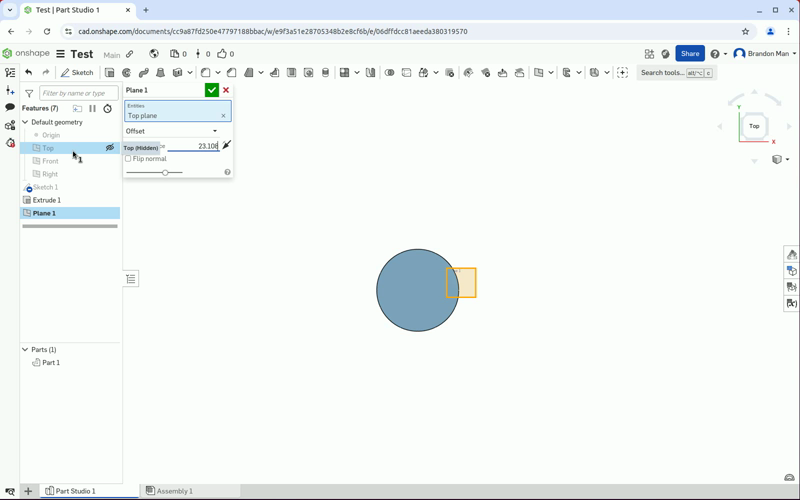
key(enter, 2)
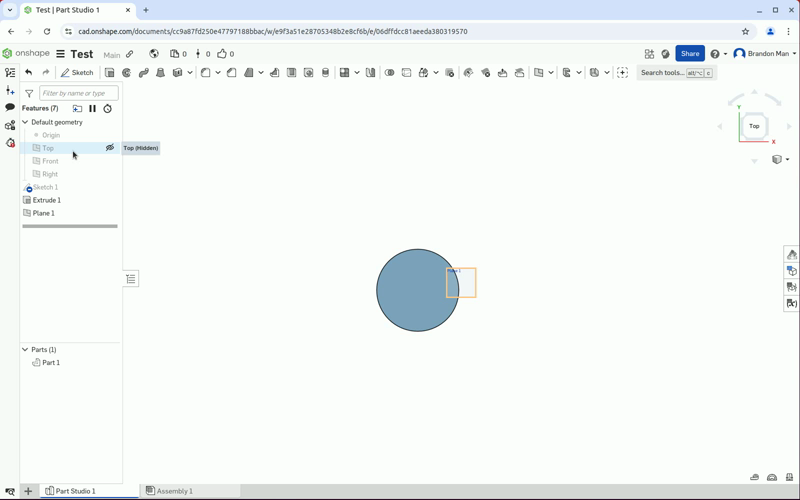
key(shift+s)
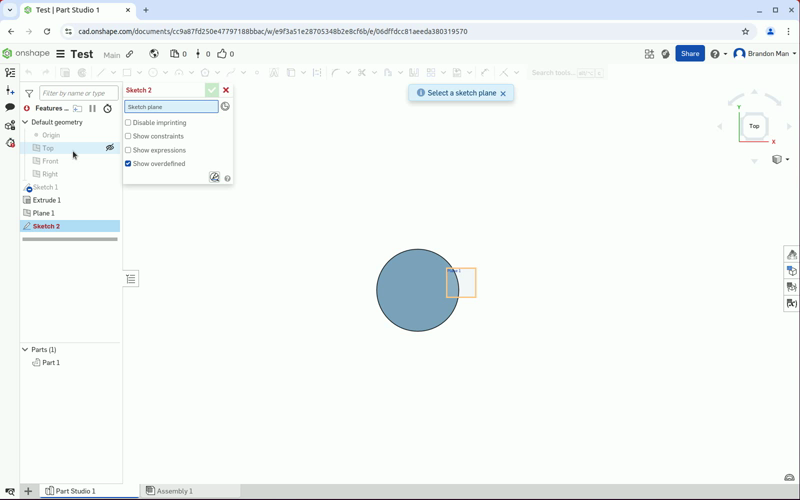
mouse_move(73, 215)
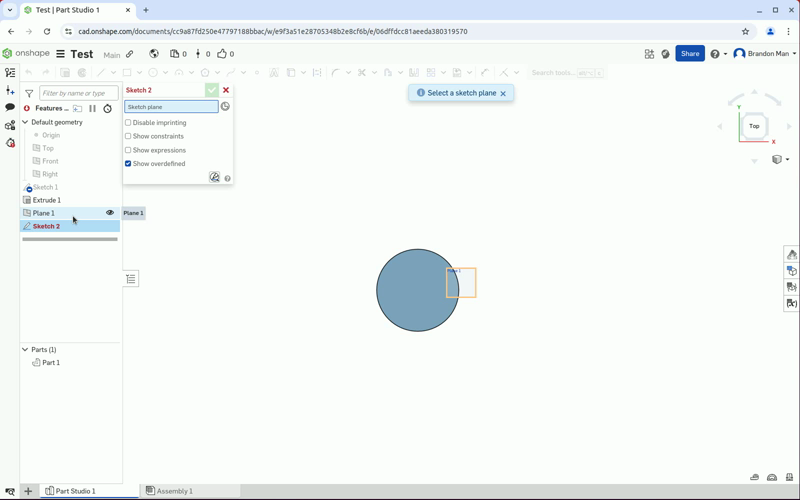
click(73, 215)
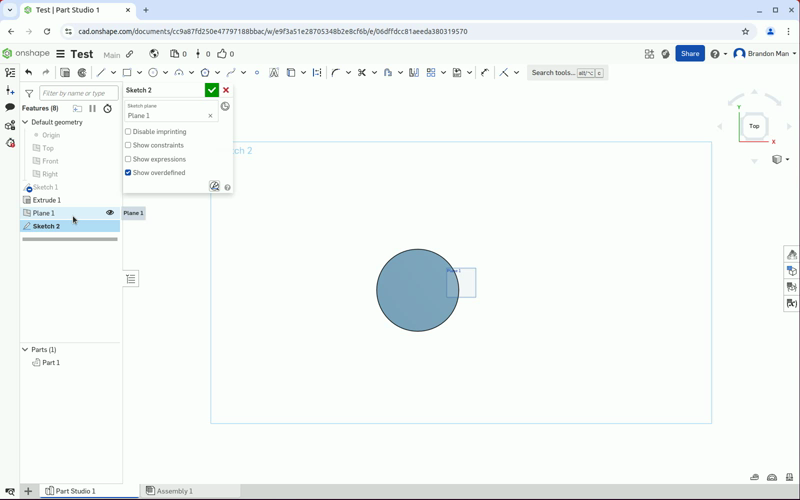
mouse_move(73, 352)
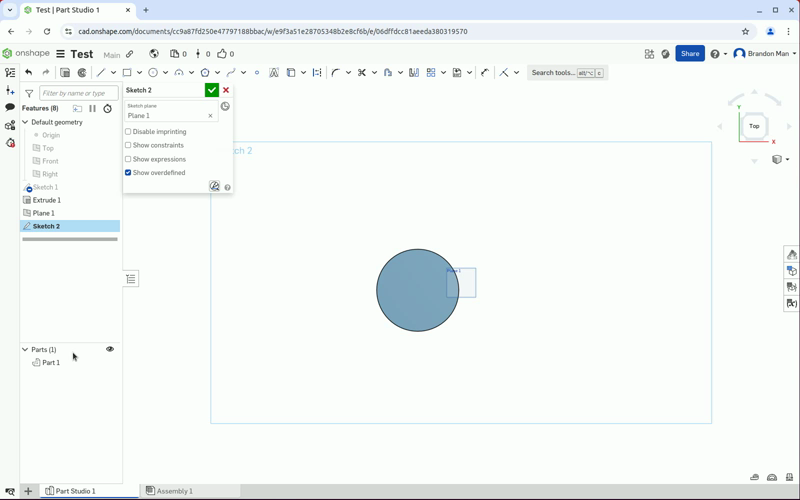
key(y)
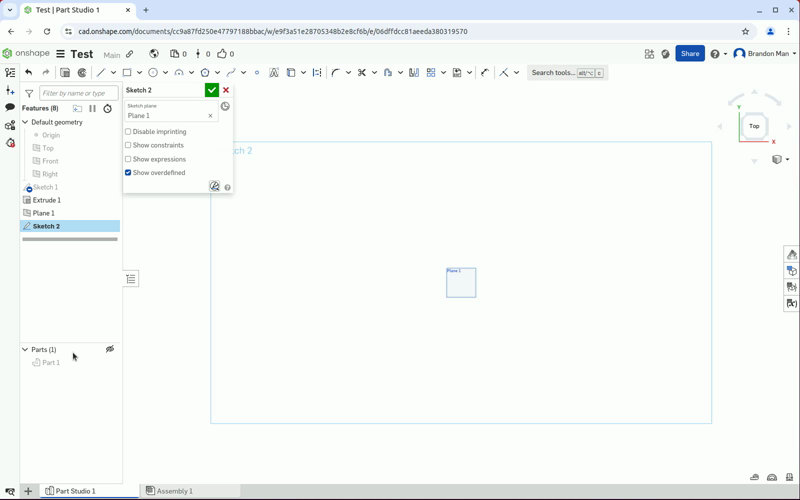
key(c)
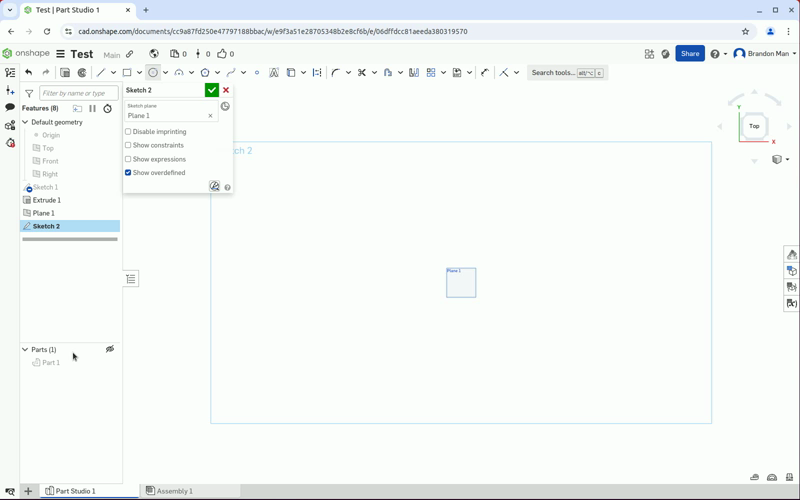
key_down(shift)
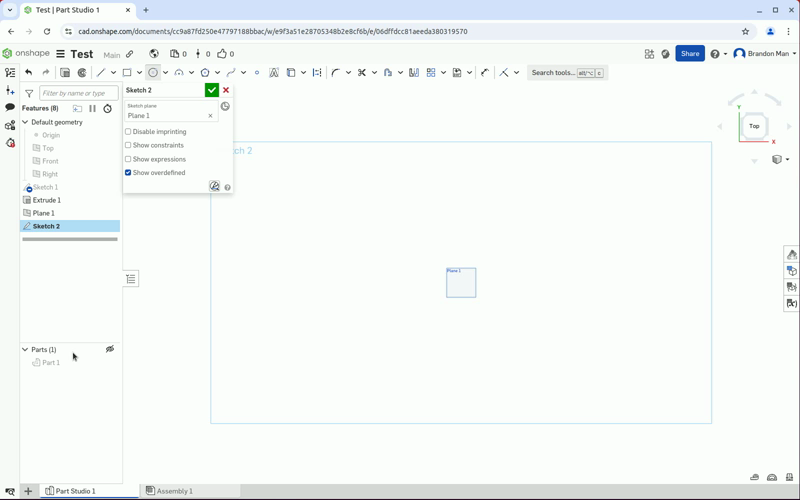
mouse_move(418, 290)
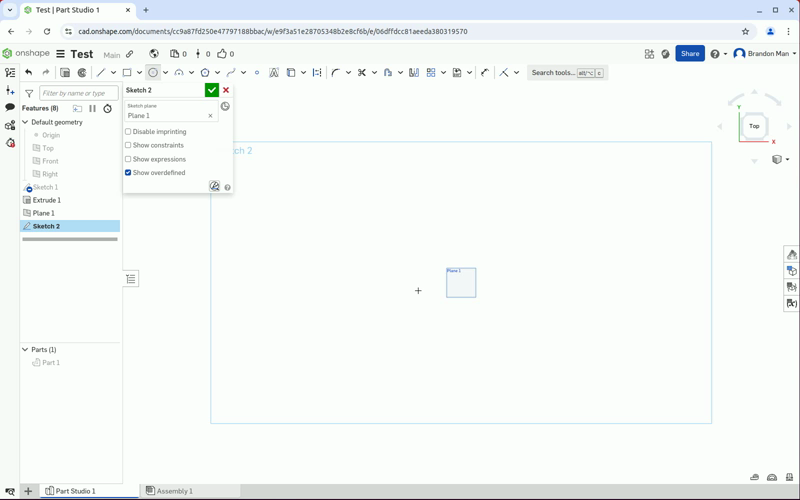
click(418, 290)
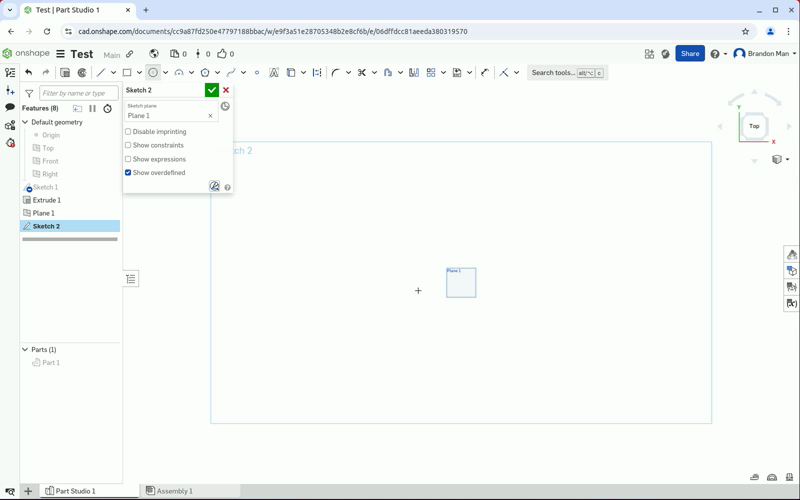
key_up(shift)
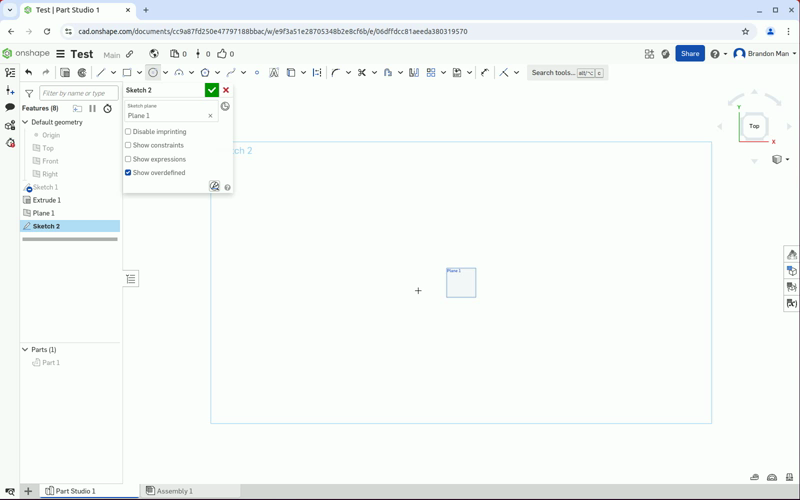
mouse_move(436, 290)
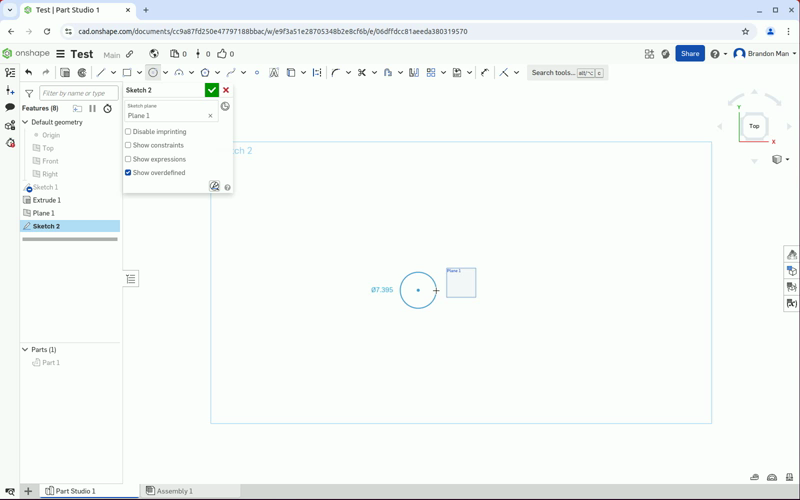
click(436, 290)
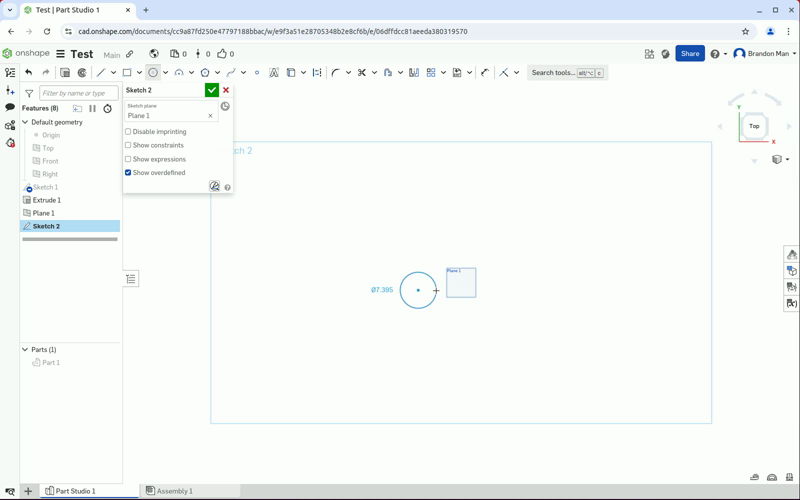
key(esc)
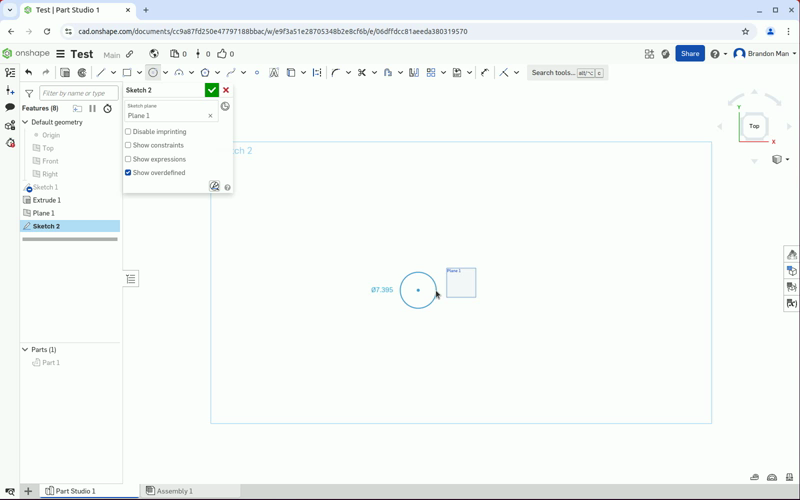
mouse_move(416, 296)
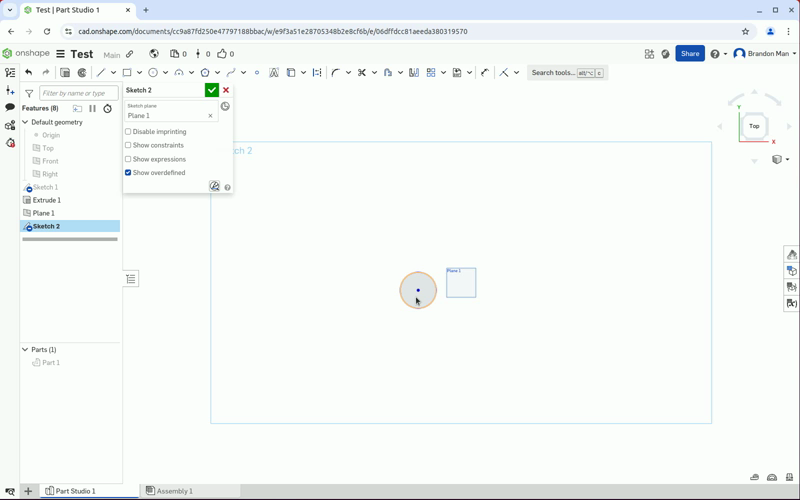
scroll(6)
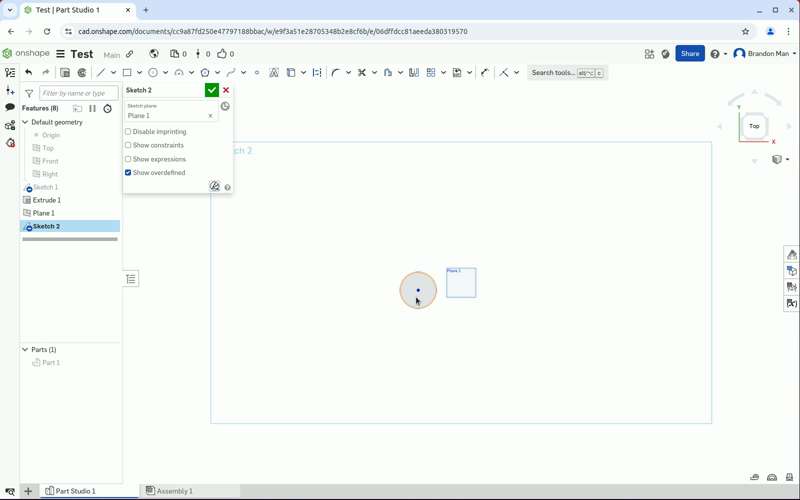
scroll(6)
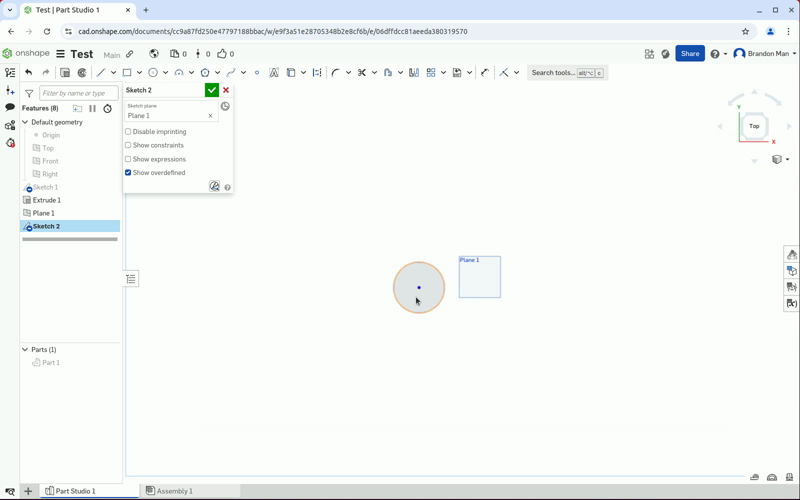
scroll(6)
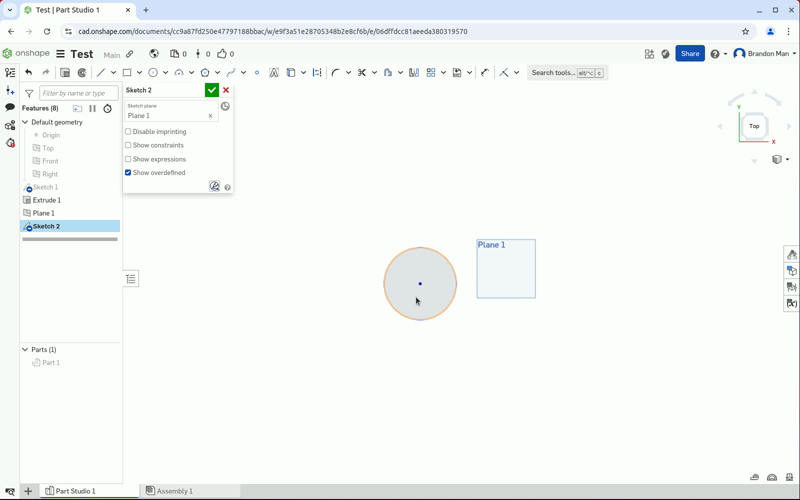
scroll(6)
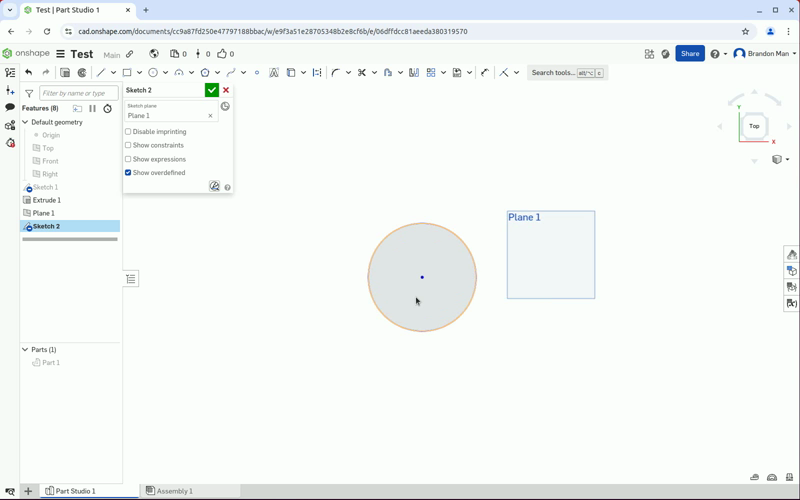
scroll(6)
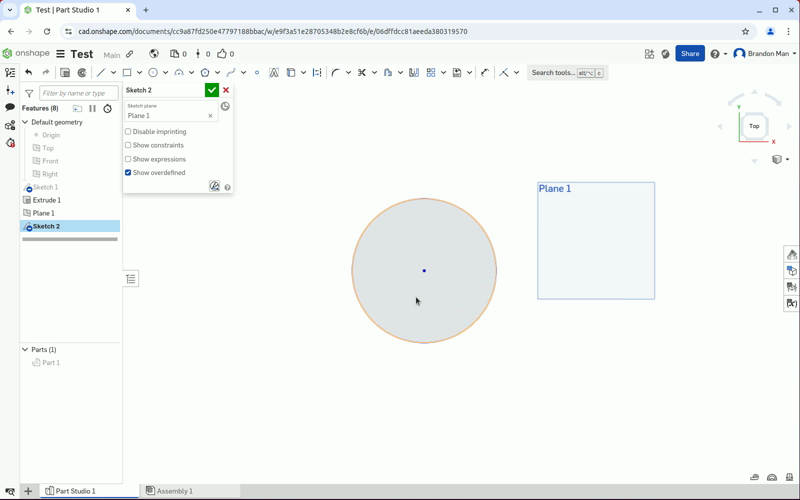
scroll(6)
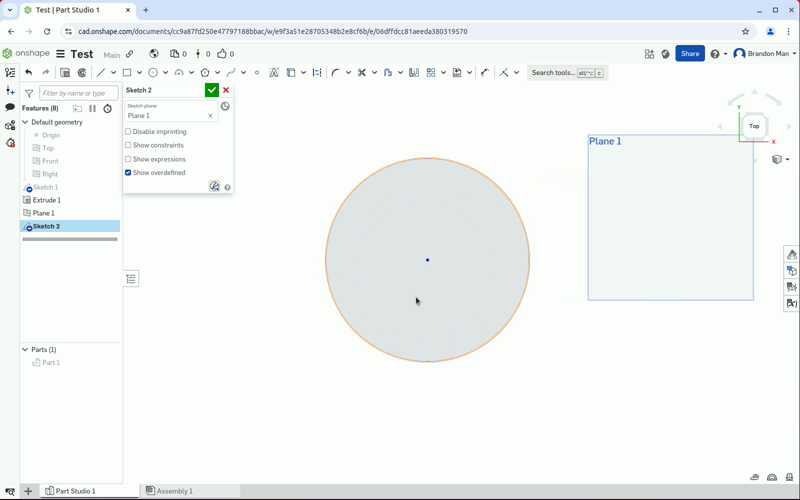
scroll(6)
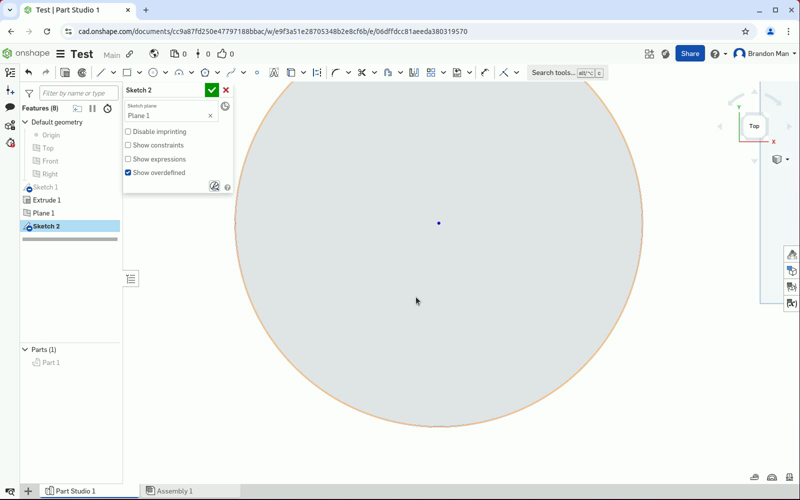
click(416, 296)
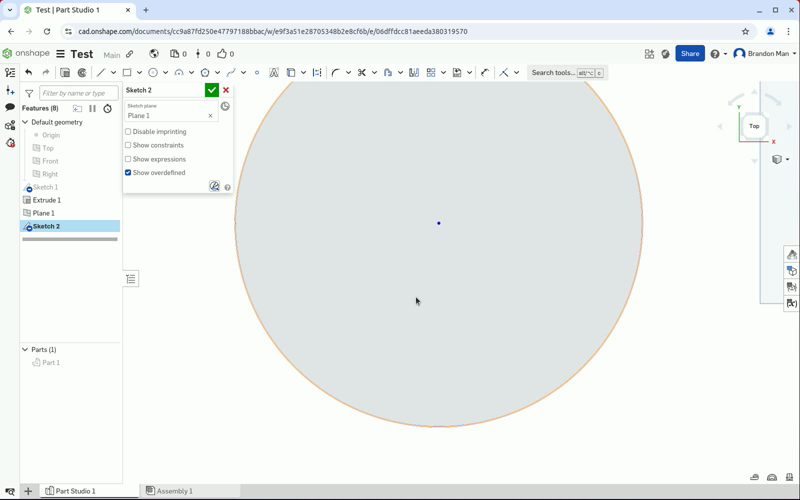
scroll(-6)
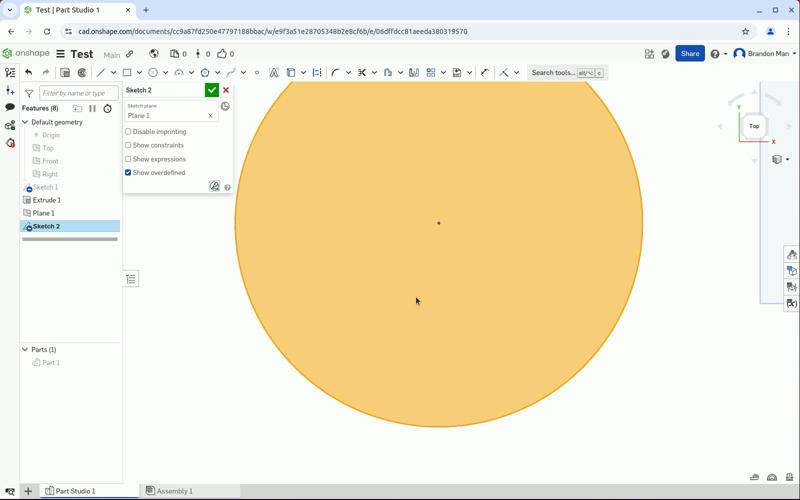
scroll(-6)
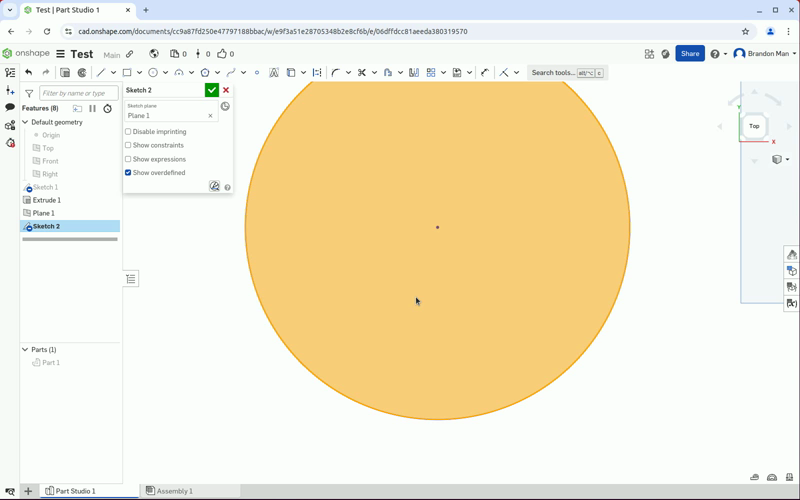
scroll(-6)
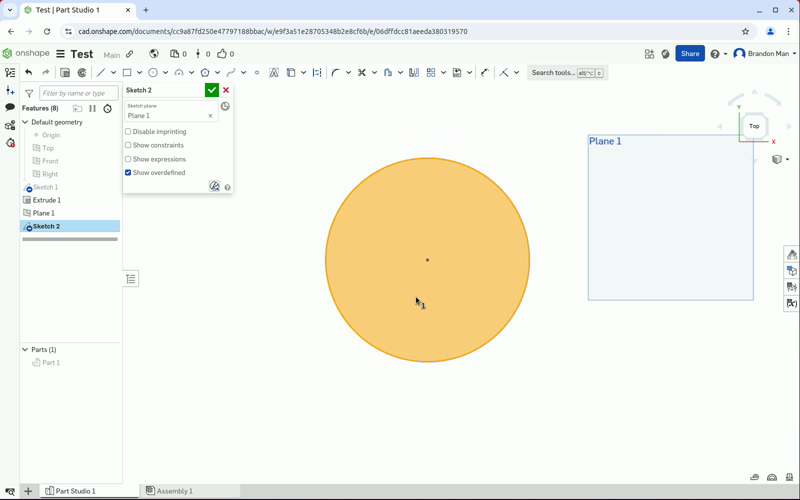
scroll(-6)
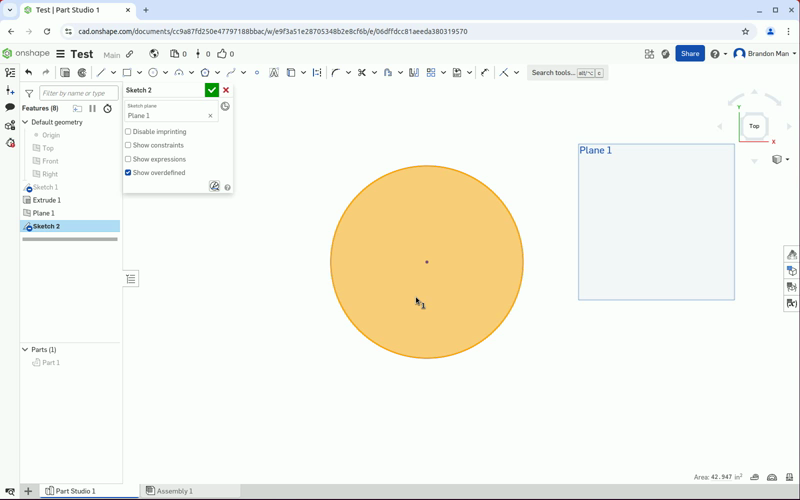
scroll(-6)
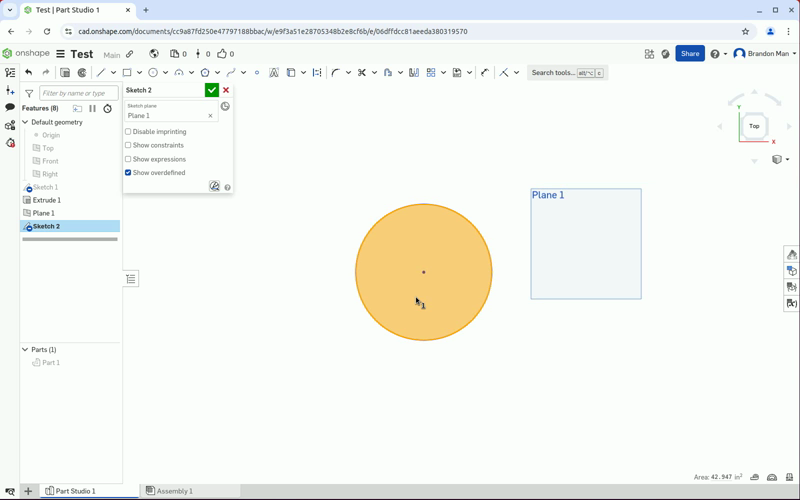
scroll(-6)
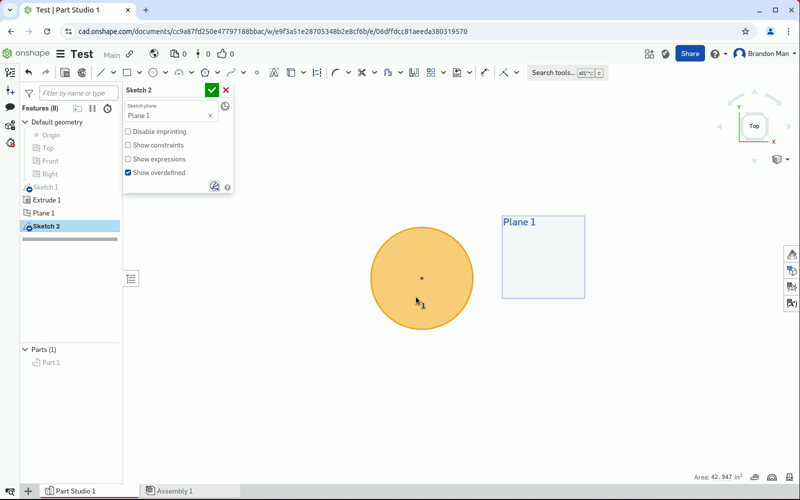
scroll(-6)
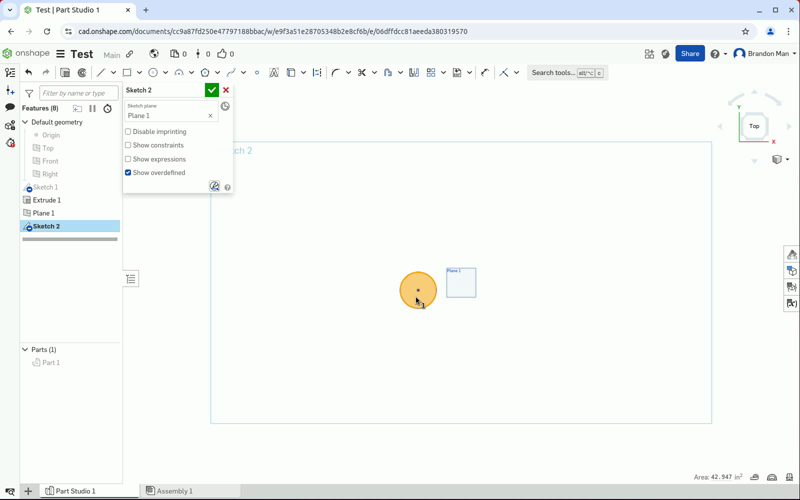
mouse_move(73, 352)
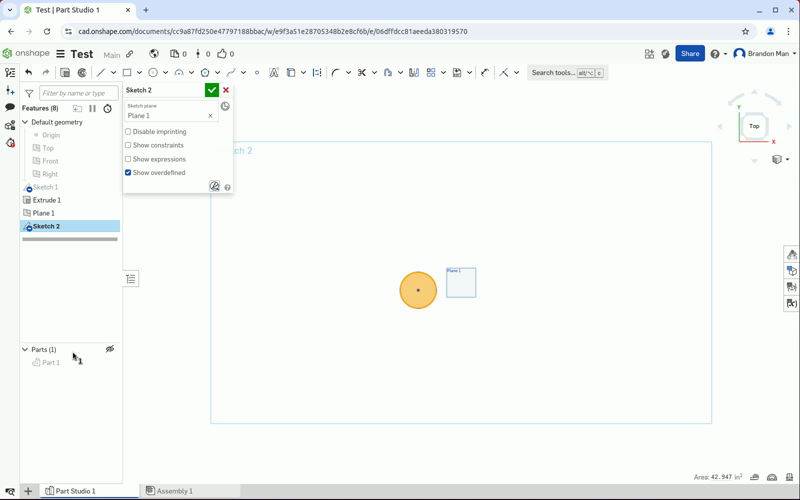
key(shift+y)
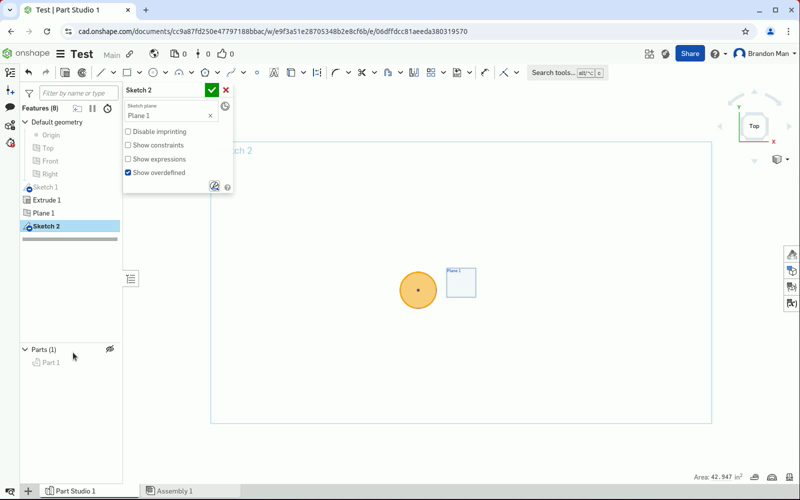
key(shift+e)
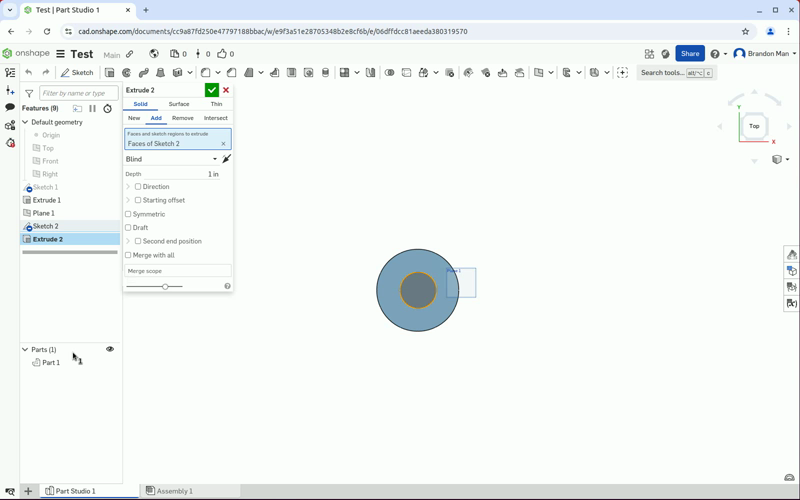
mouse_move(143, 106)
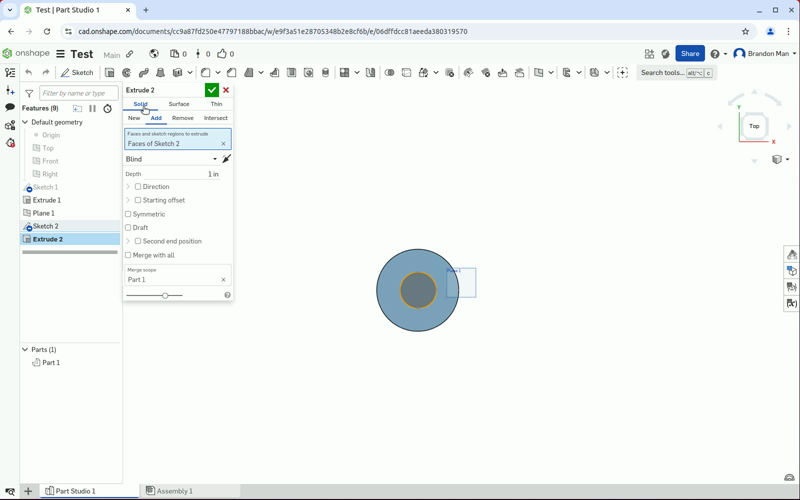
click(143, 106)
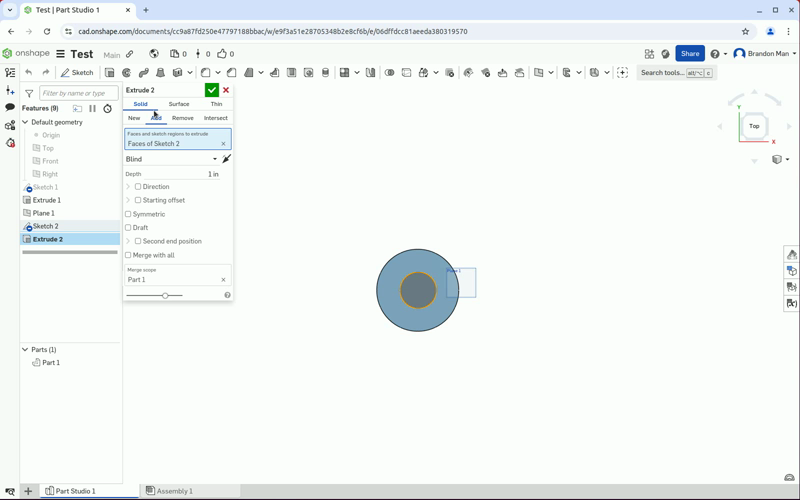
mouse_move(186, 120)
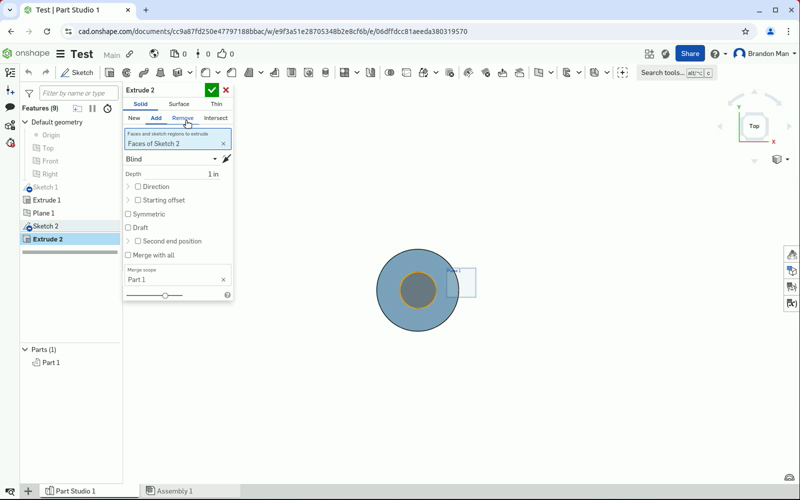
click(186, 120)
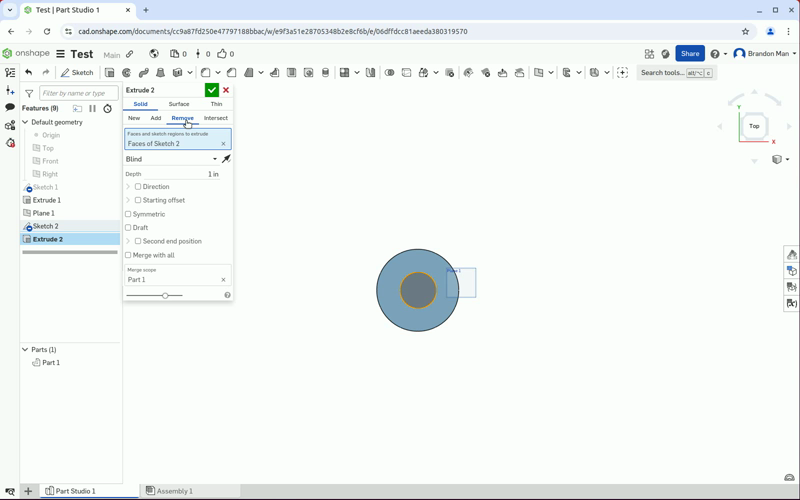
key(tab, 4)
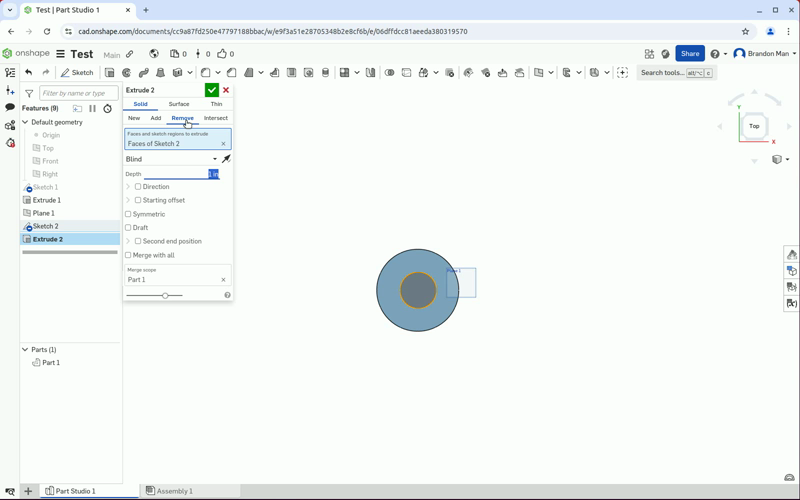
text(30.811)
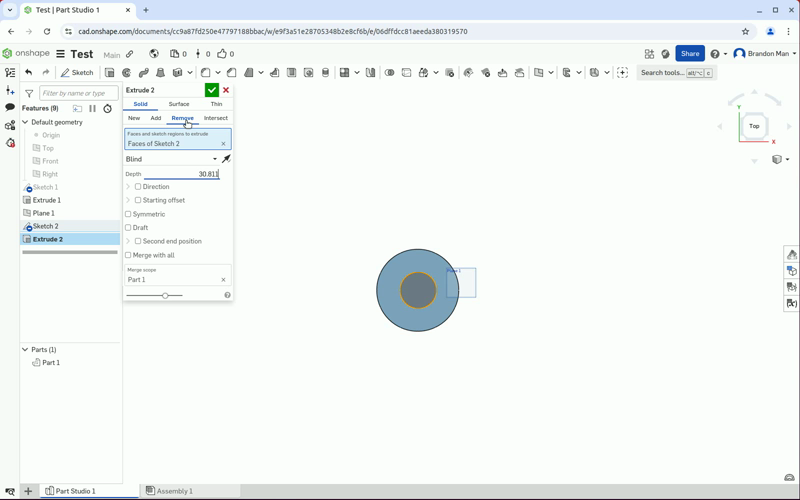
key(tab, 6)
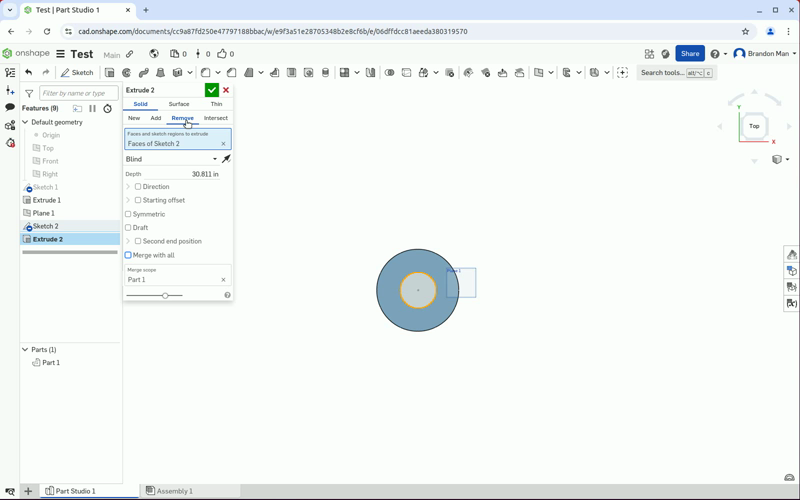
key(space)
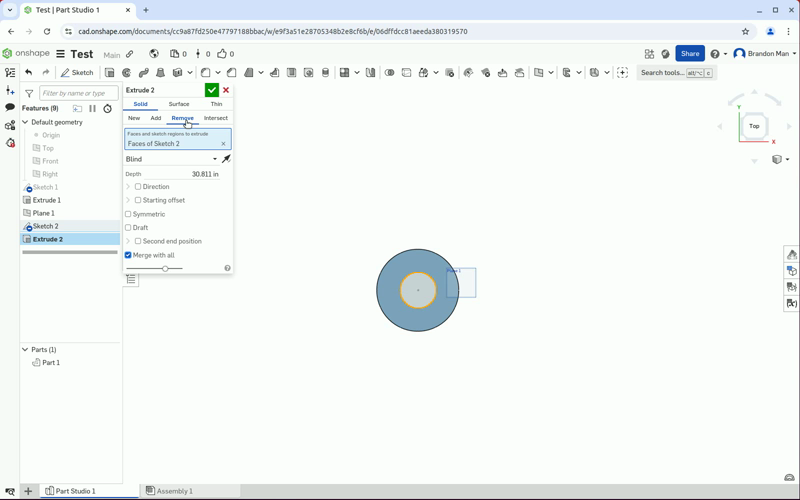
key(enter)
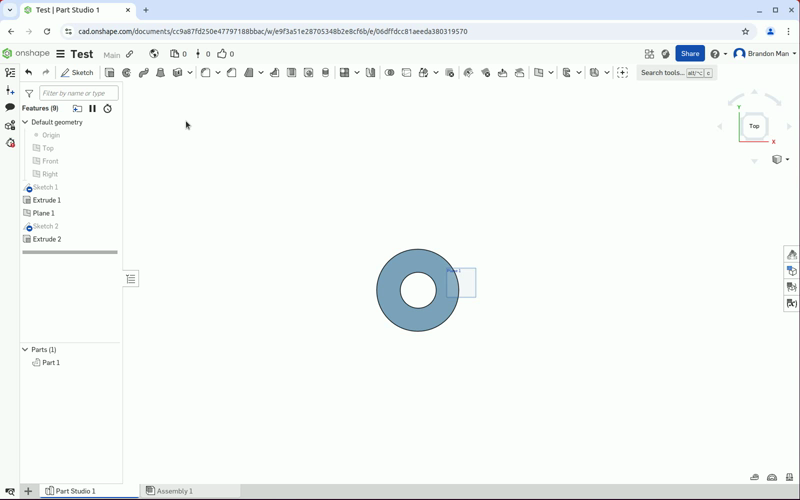
key(shift+h)
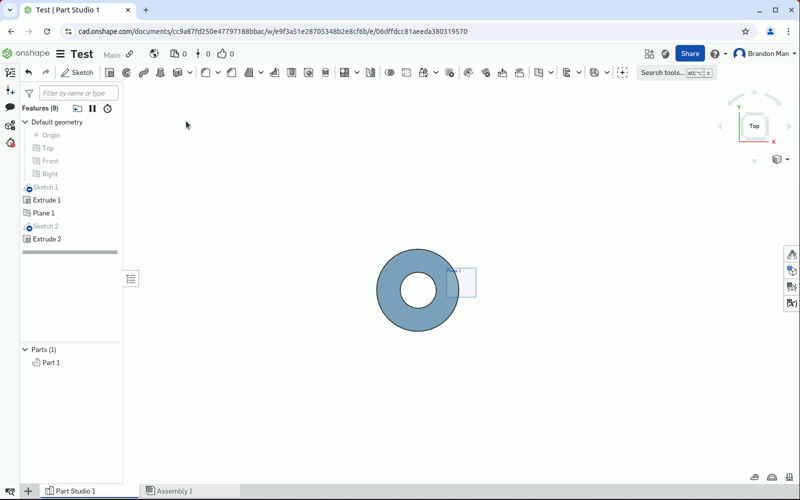
key(shift+h)
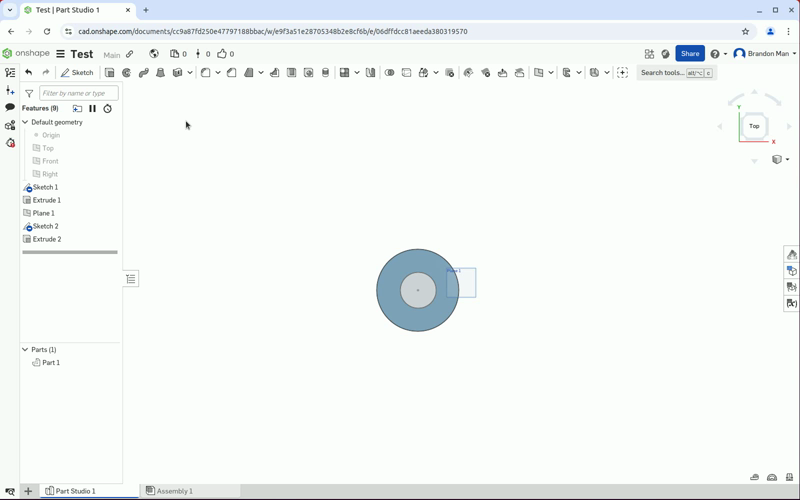
key(shift+7)
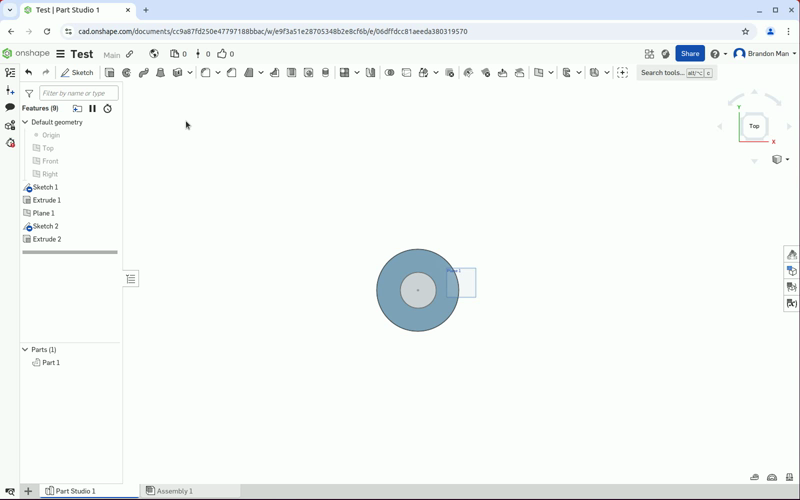
key(up, 3)
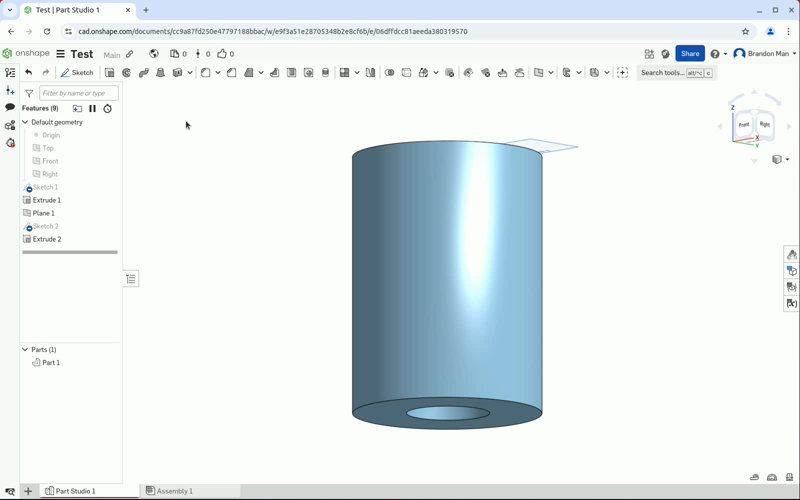
key(left, 3)
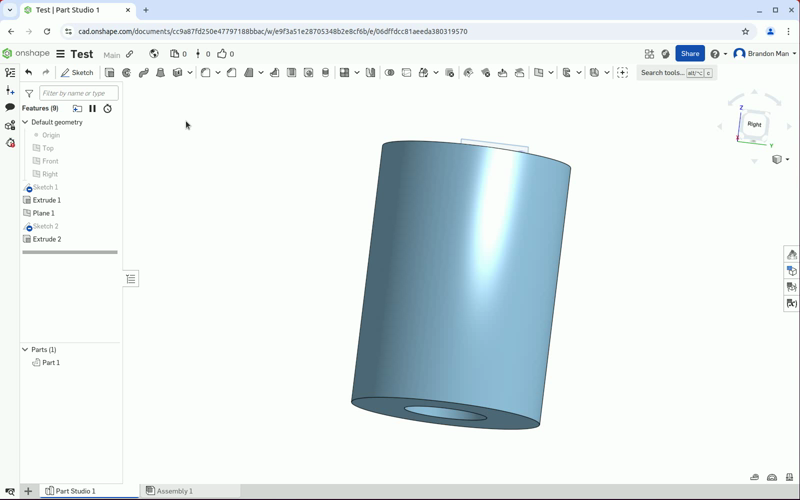
key(right, 3)
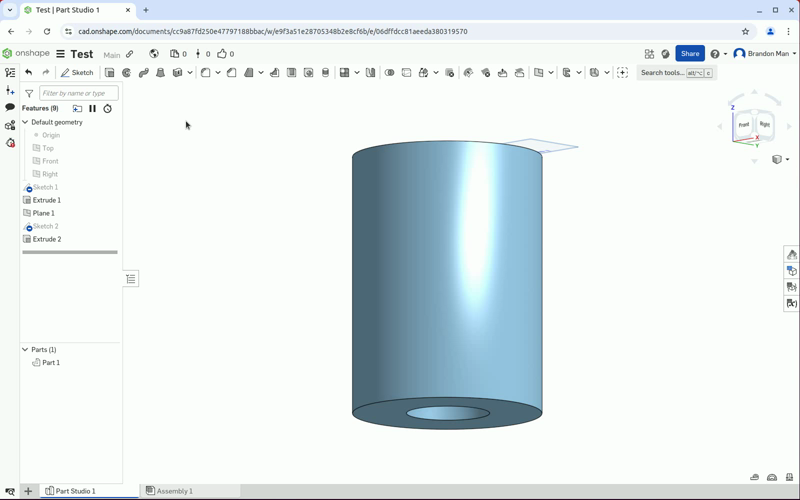
key(down, 3)
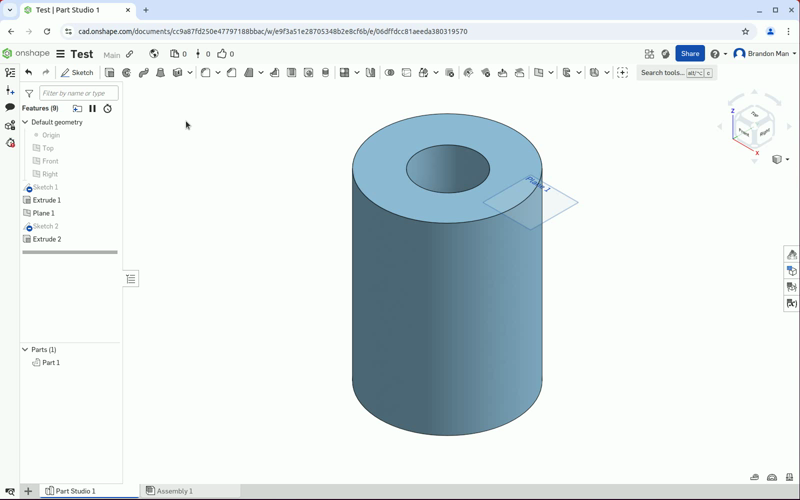
mouse_move(73, 189)
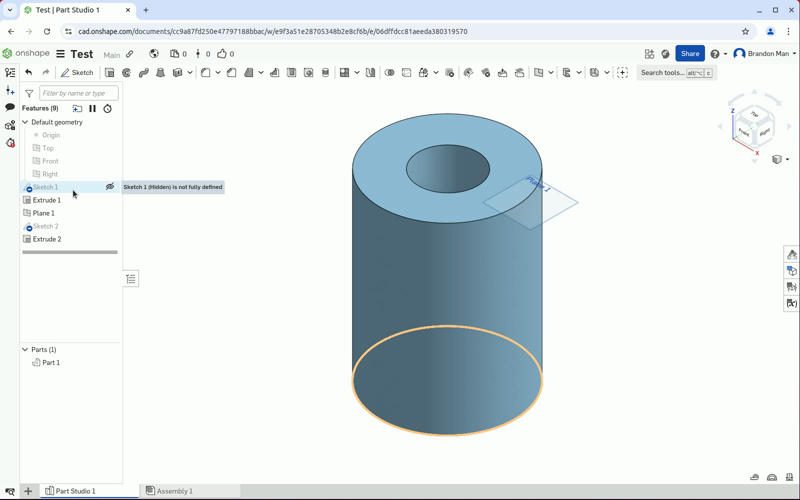
click(73, 189)